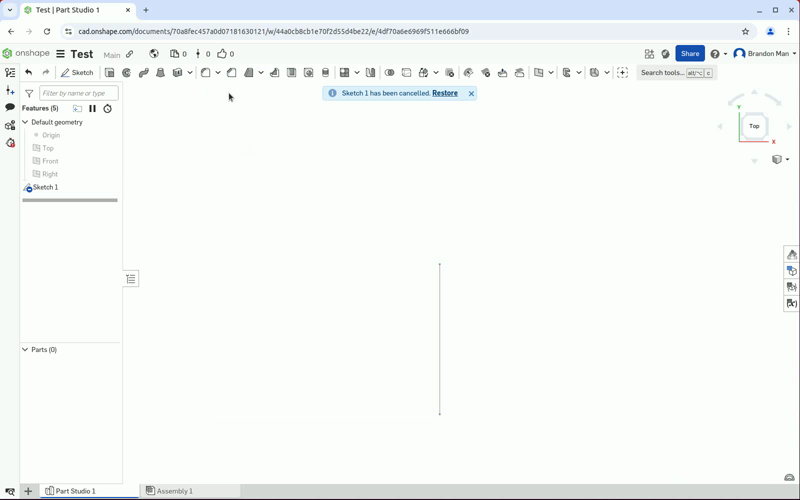
key(shift+h)
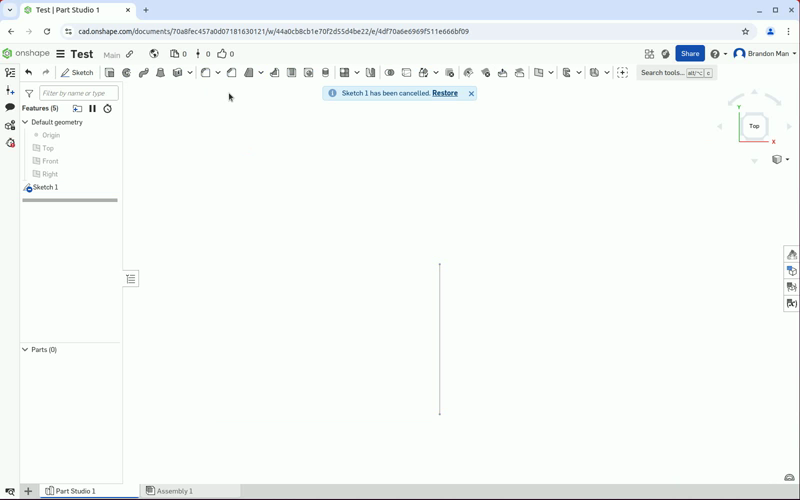
key(shift+s)
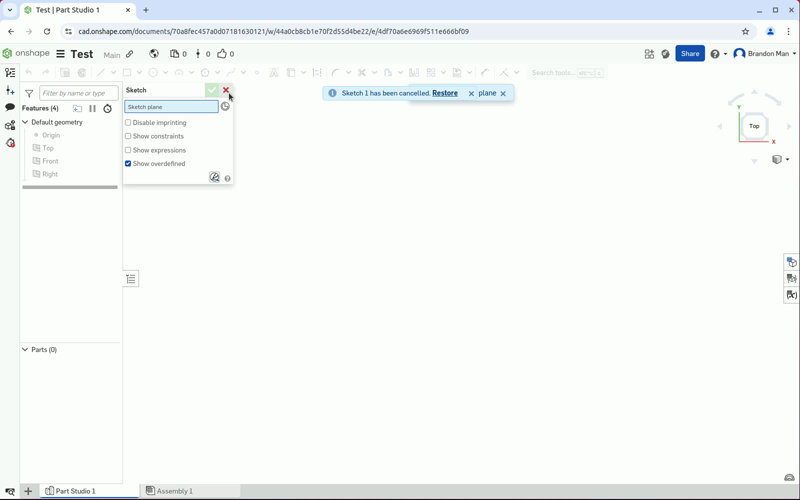
mouse_move(73, 150)
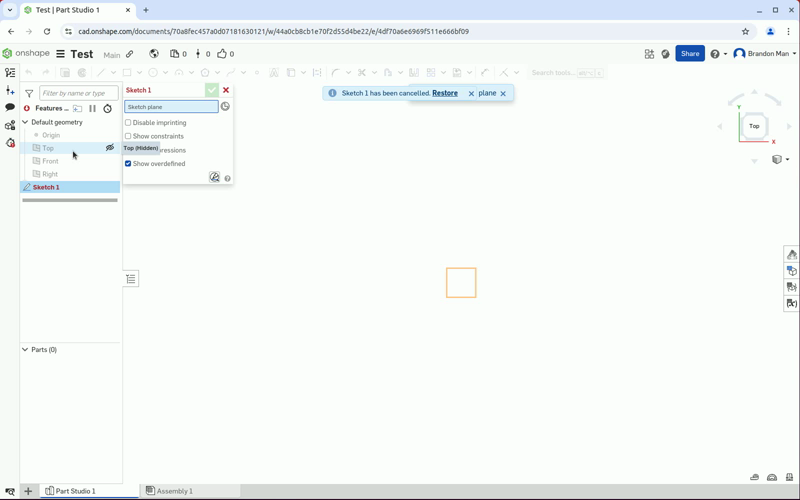
click(73, 150)
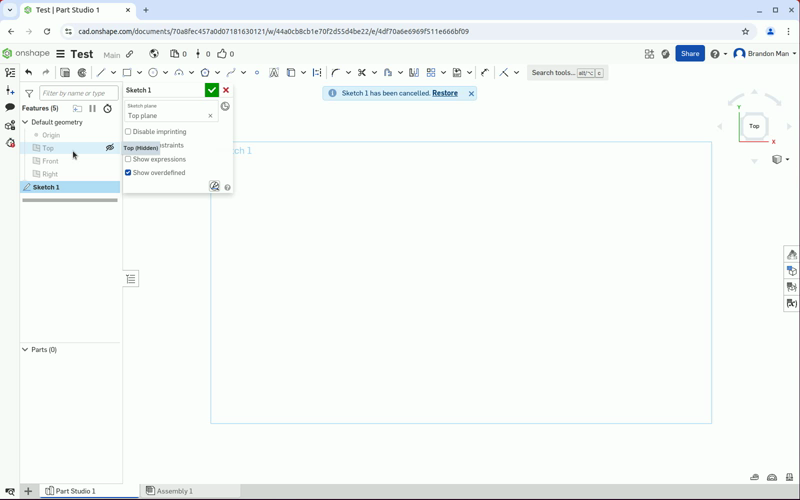
mouse_move(73, 352)
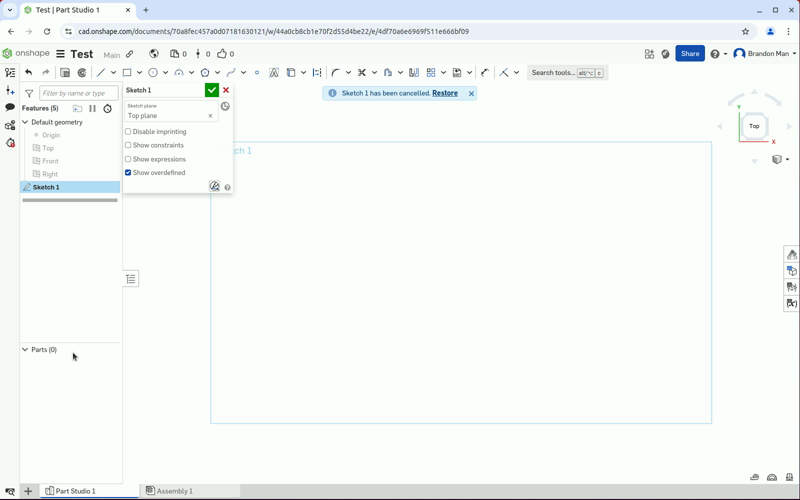
key(y)
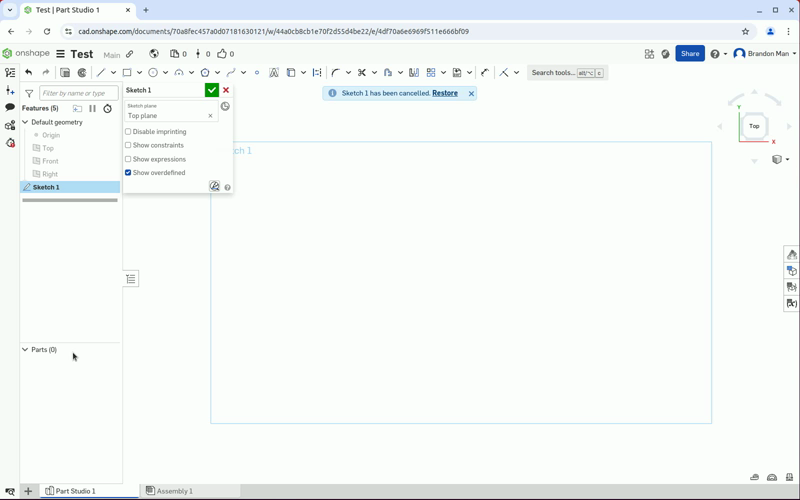
key(l)
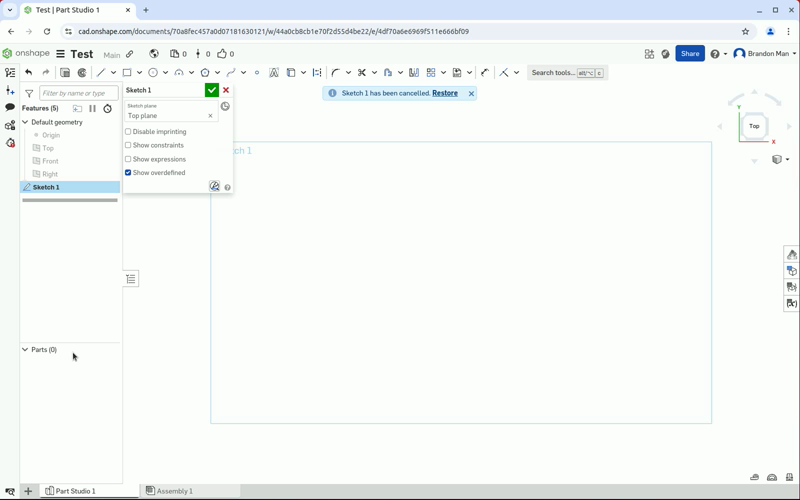
key_down(shift)
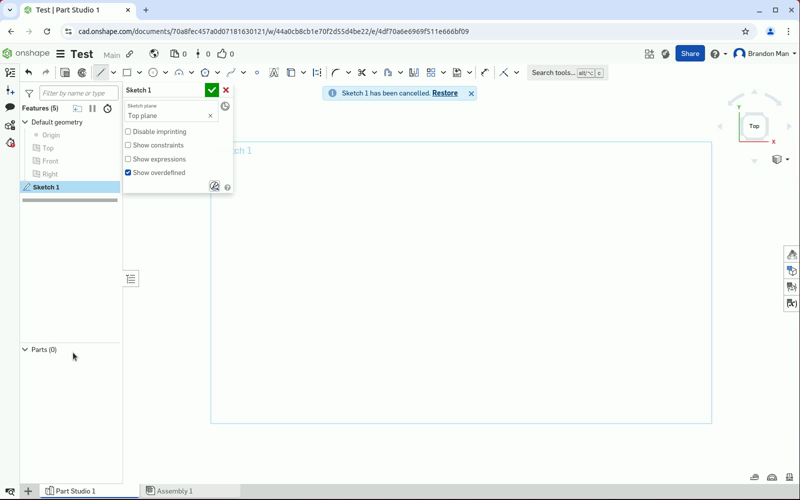
mouse_move(348, 273)
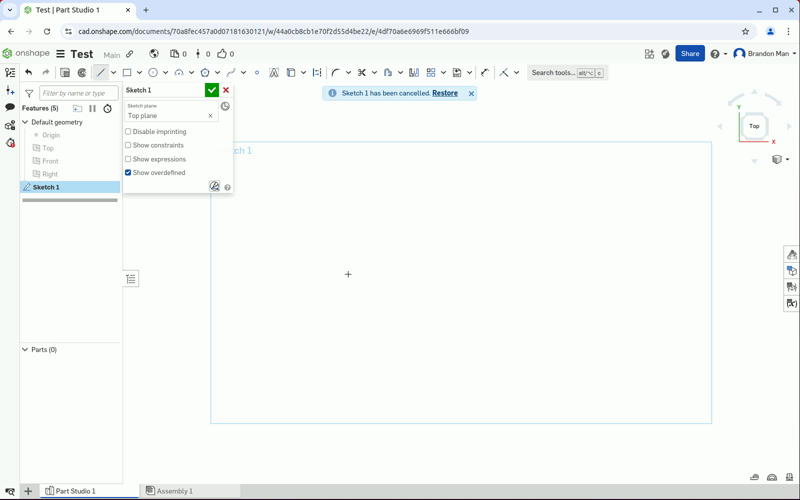
click(348, 273)
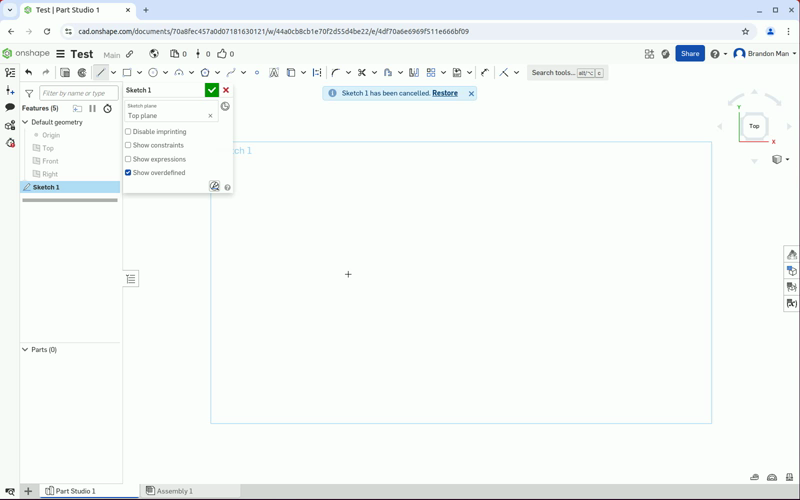
key_up(shift)
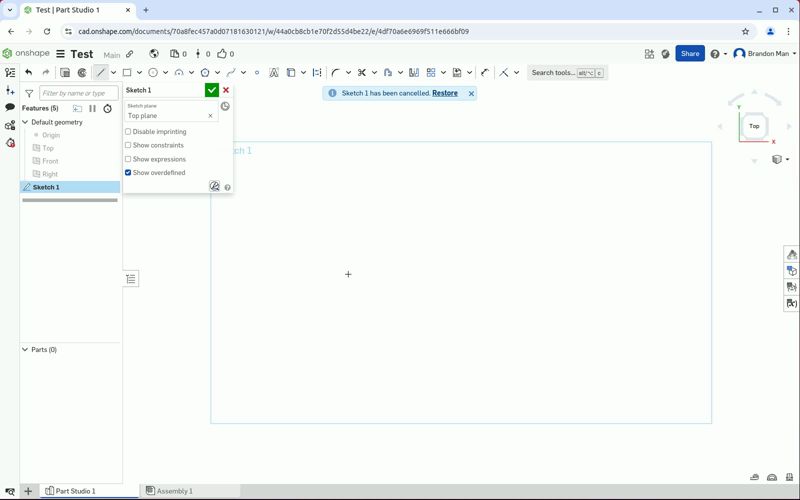
key_down(shift)
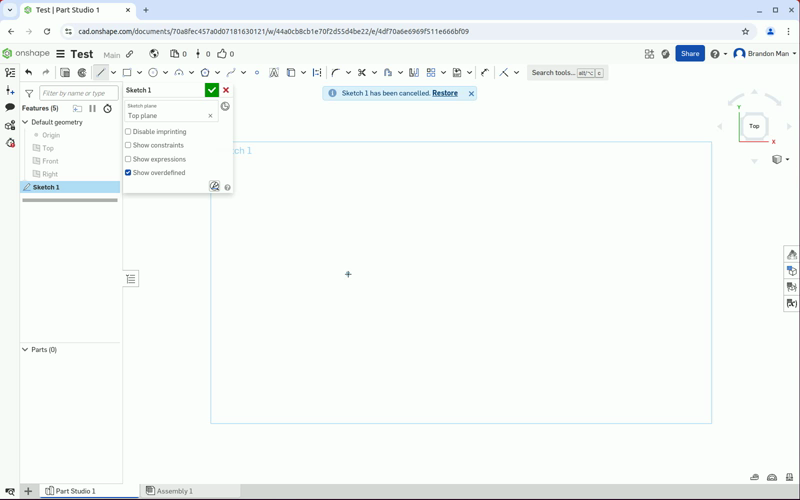
mouse_move(378, 273)
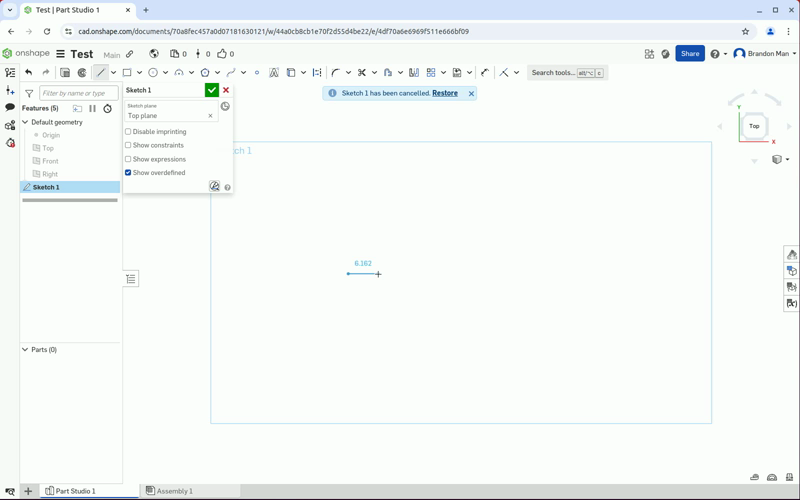
mouse_move(389, 273)
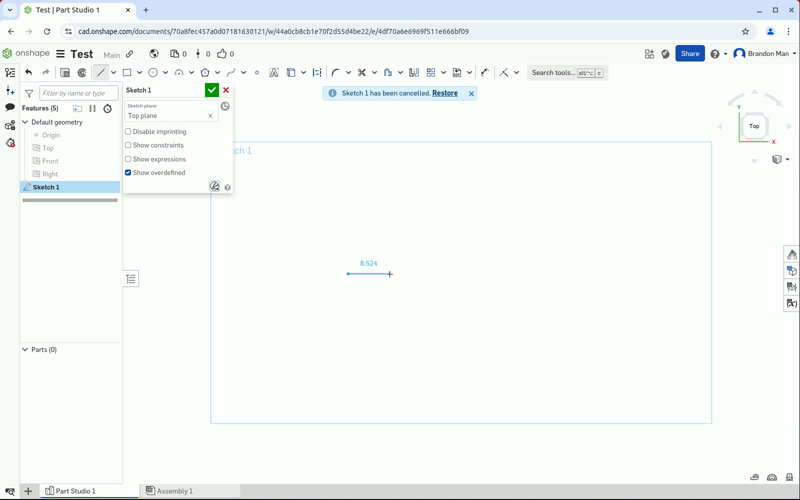
click(389, 273)
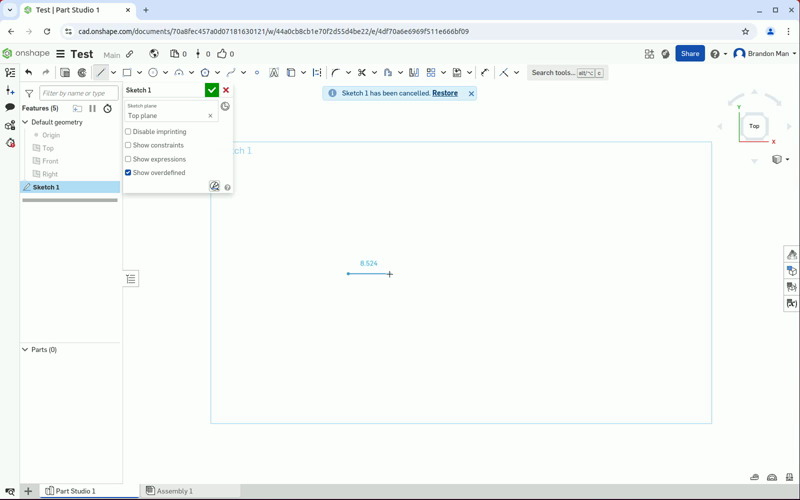
key_up(shift)
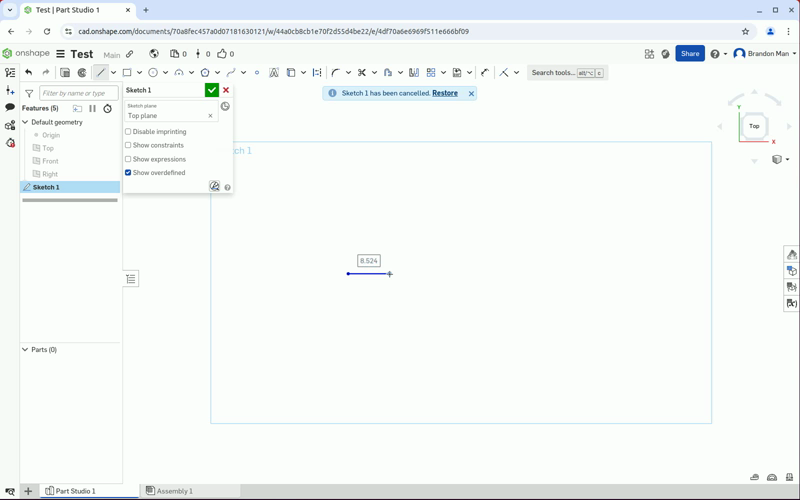
key_down(shift)
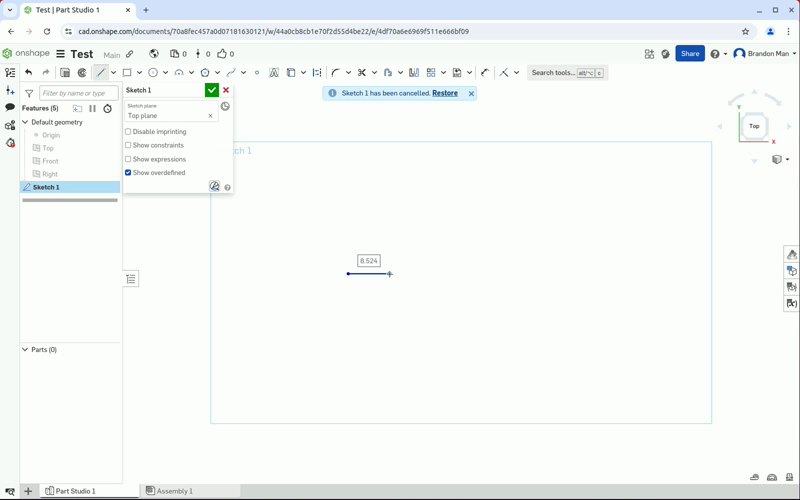
mouse_move(420, 273)
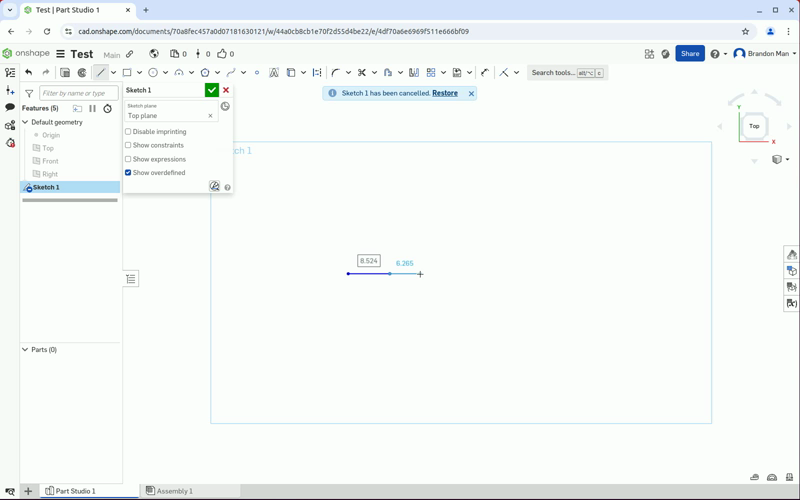
mouse_move(389, 253)
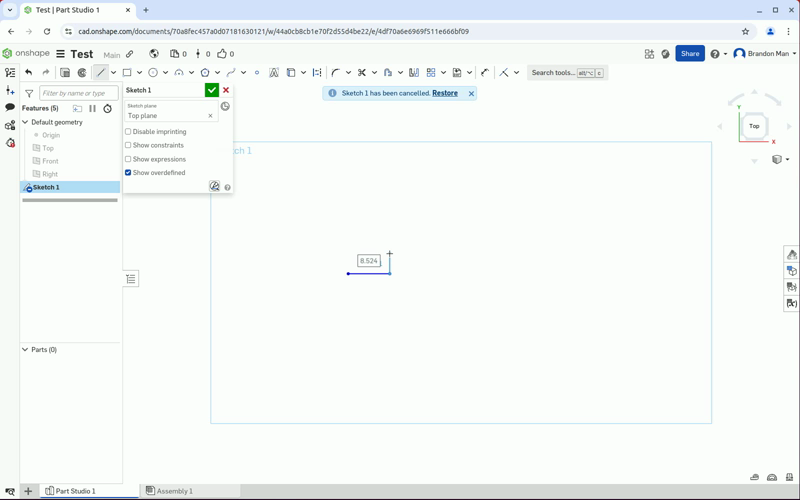
click(389, 253)
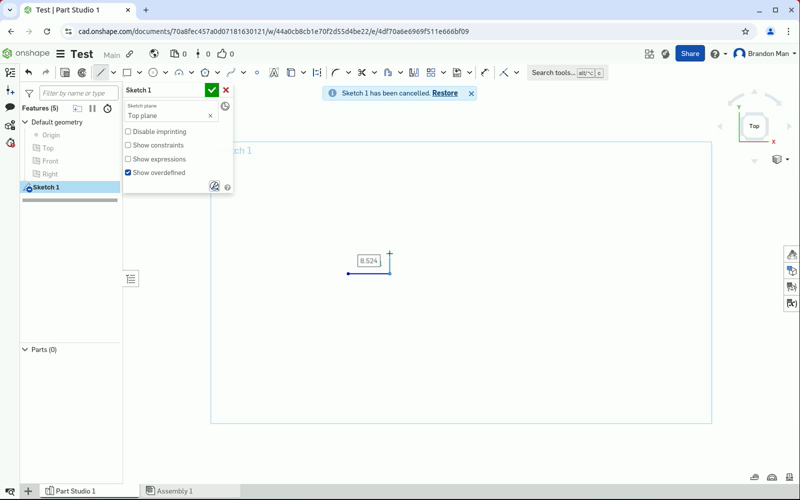
key_up(shift)
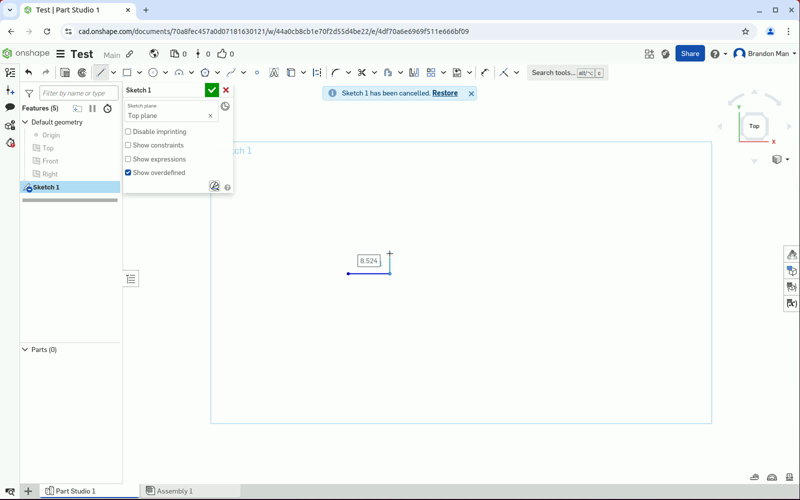
key_down(shift)
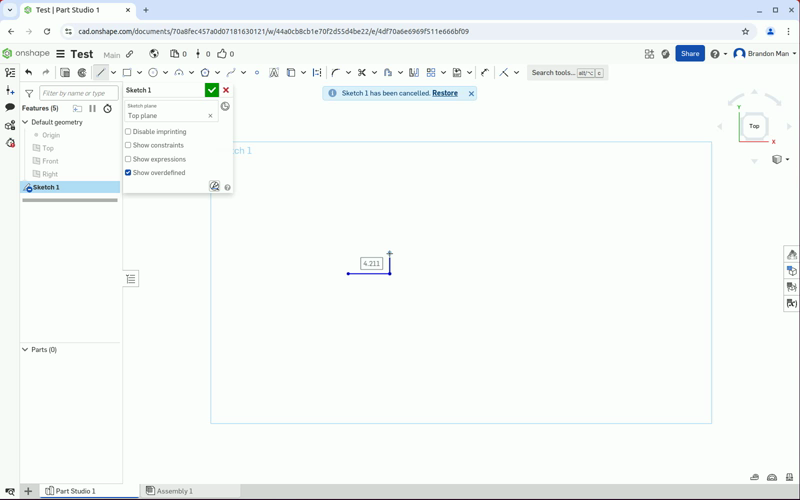
mouse_move(420, 253)
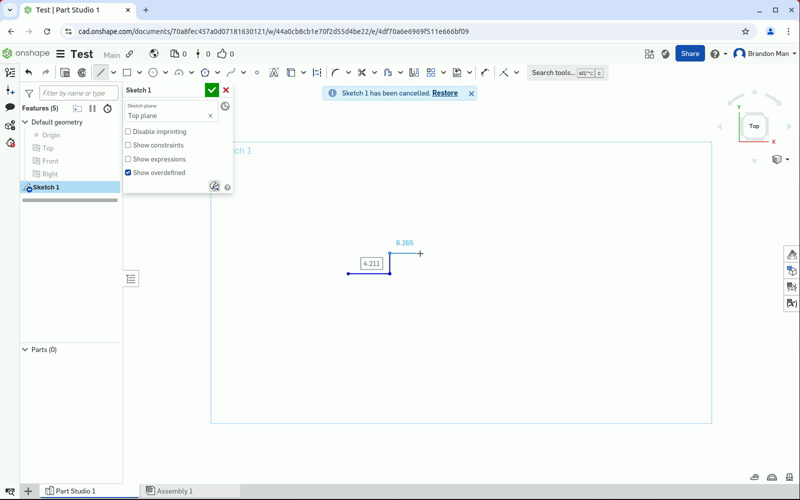
mouse_move(376, 253)
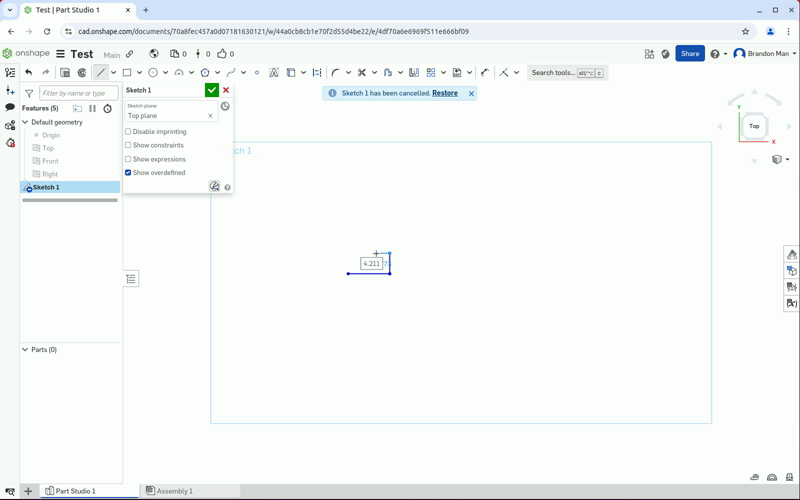
click(376, 253)
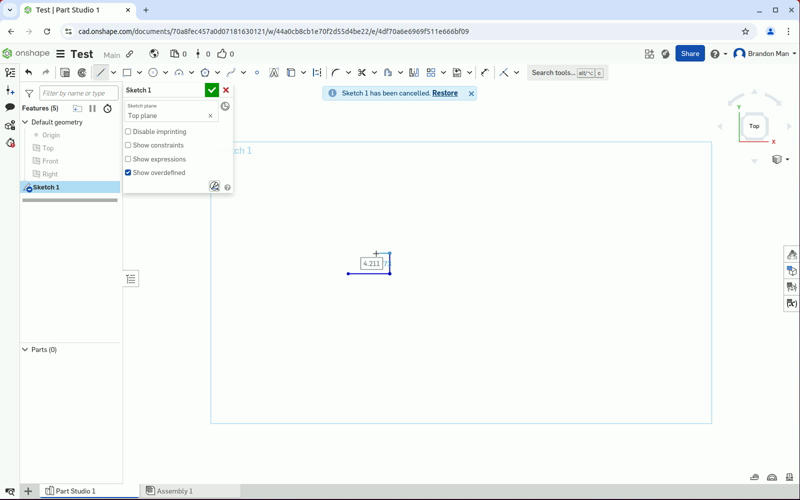
key_up(shift)
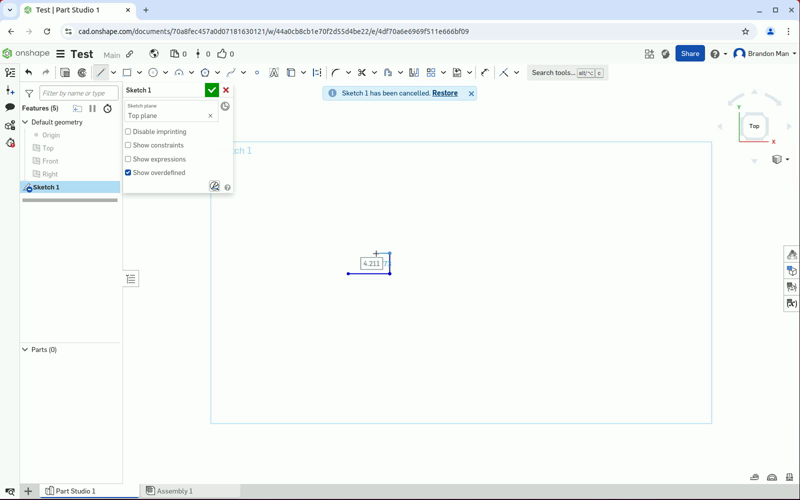
key_down(shift)
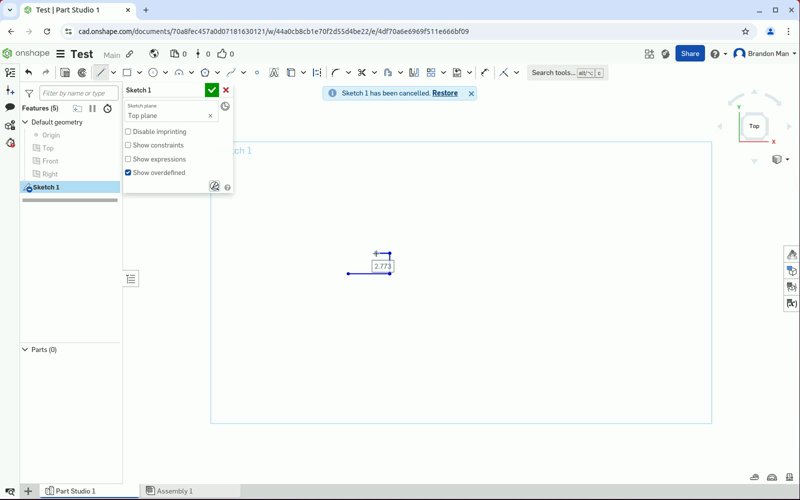
mouse_move(406, 253)
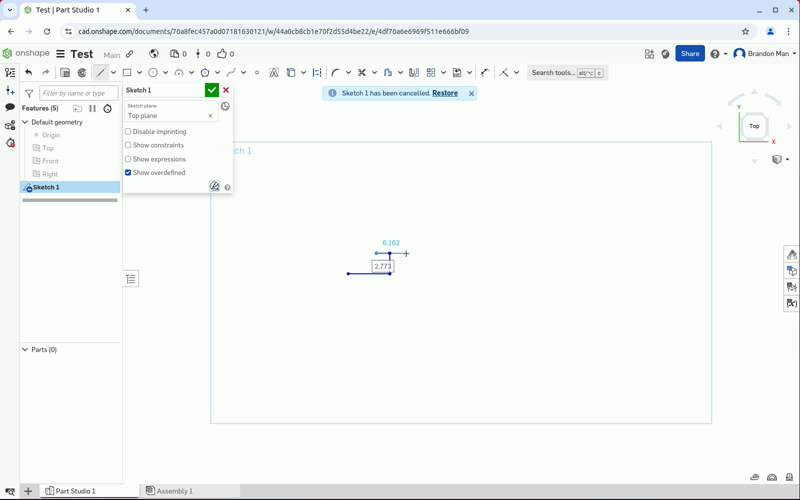
mouse_move(376, 266)
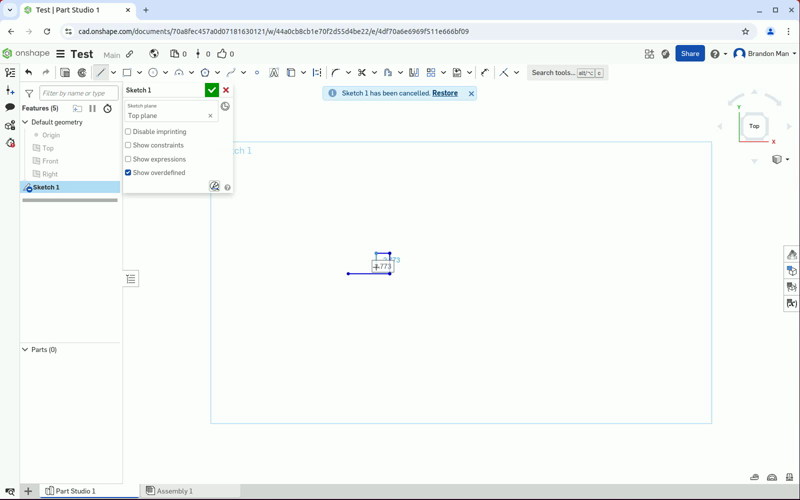
click(376, 266)
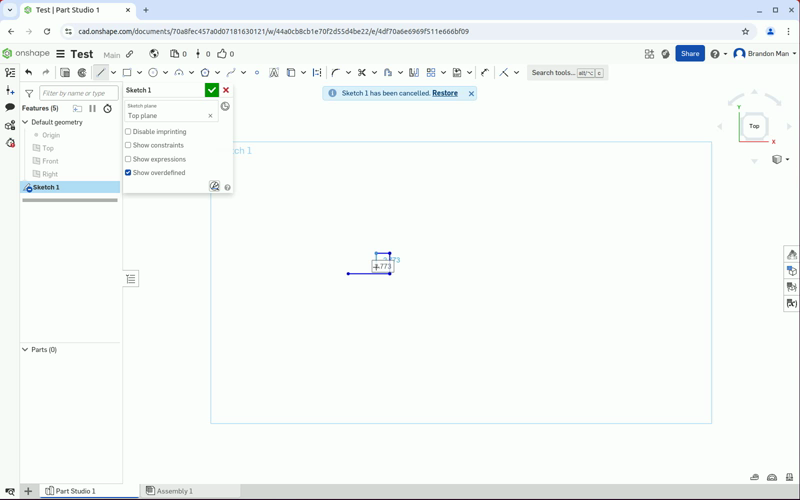
key_up(shift)
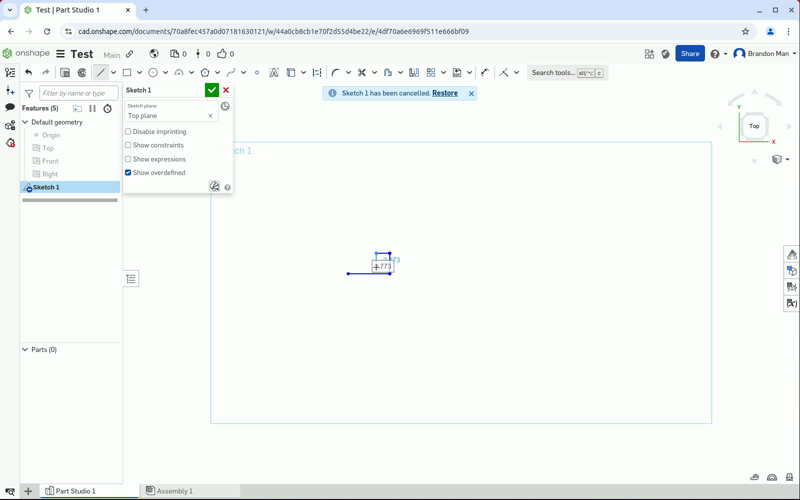
key_down(shift)
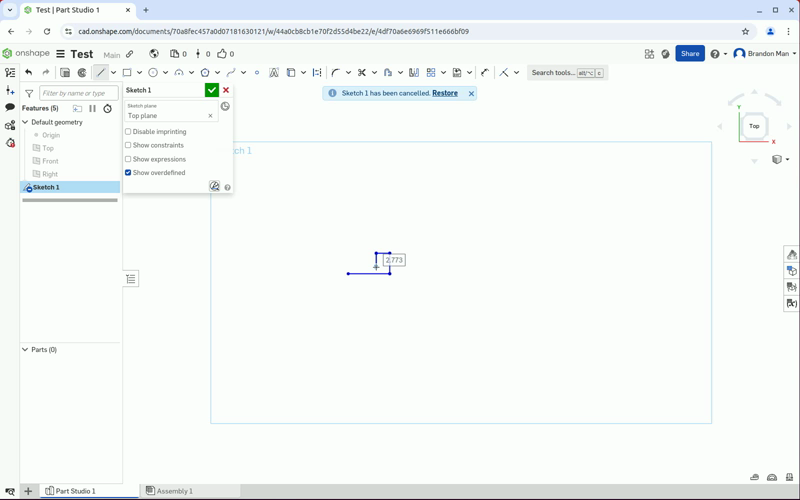
mouse_move(406, 266)
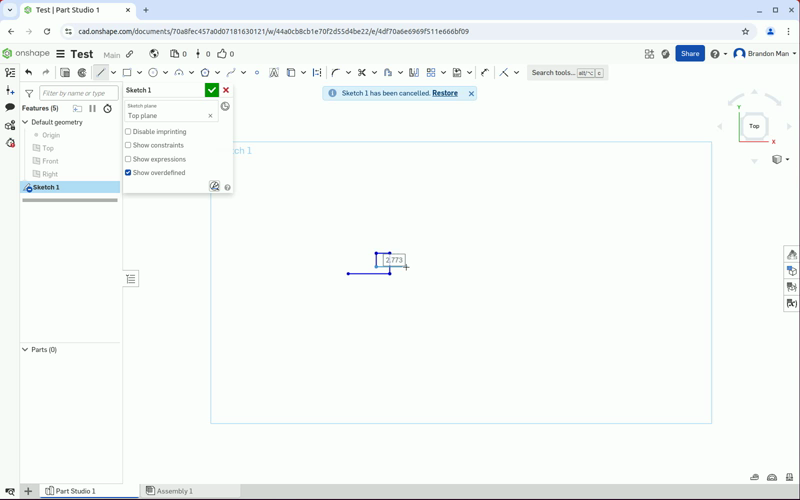
mouse_move(362, 266)
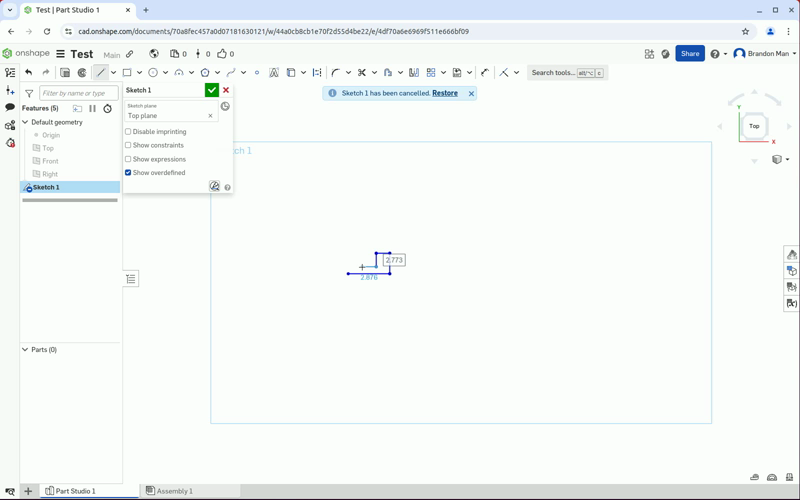
click(362, 266)
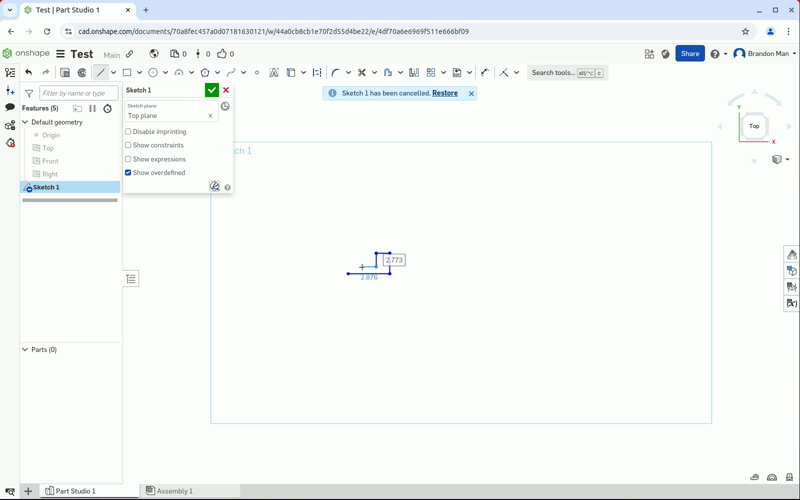
key_up(shift)
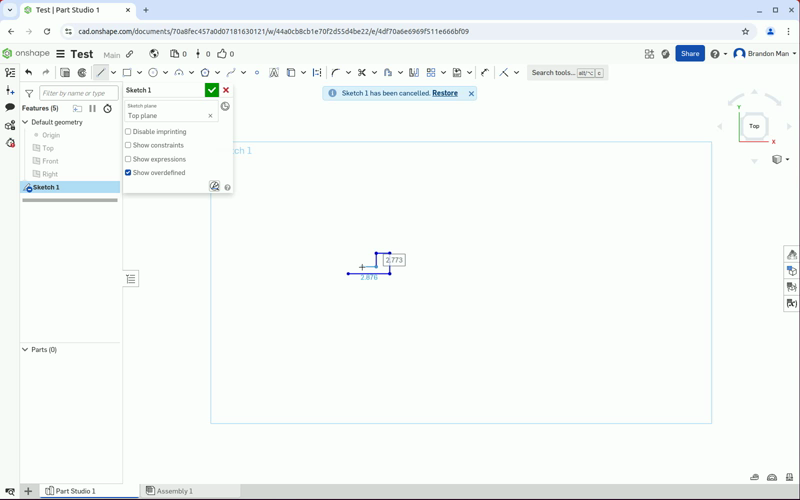
key_down(shift)
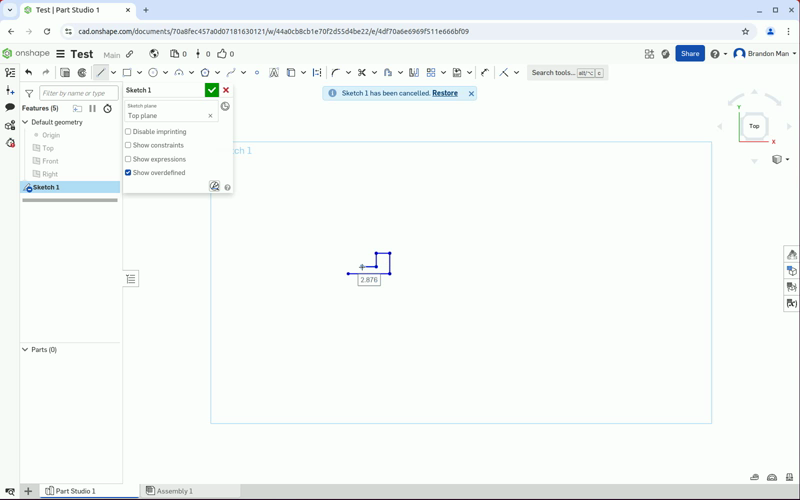
mouse_move(392, 266)
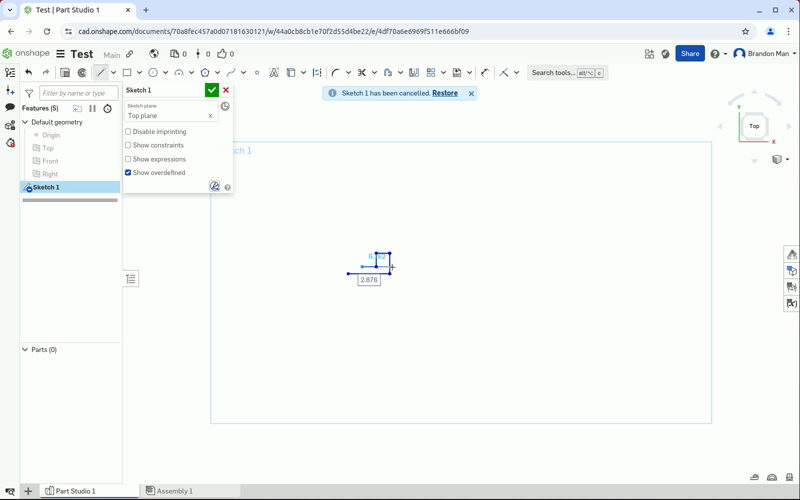
mouse_move(362, 225)
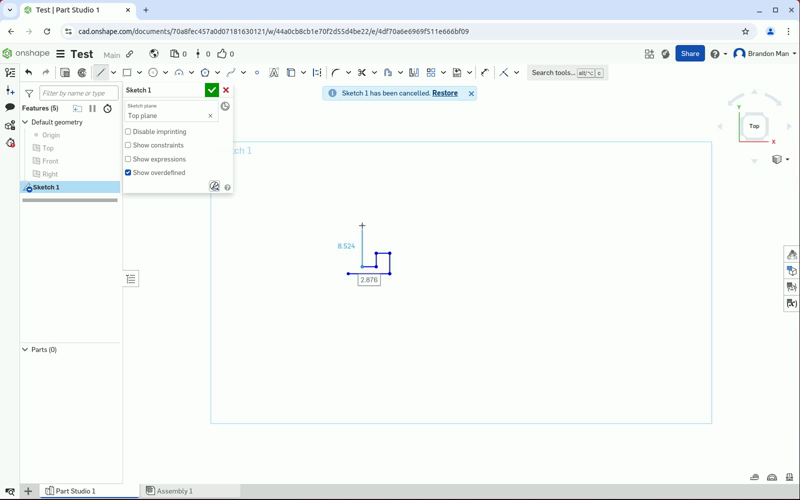
click(362, 225)
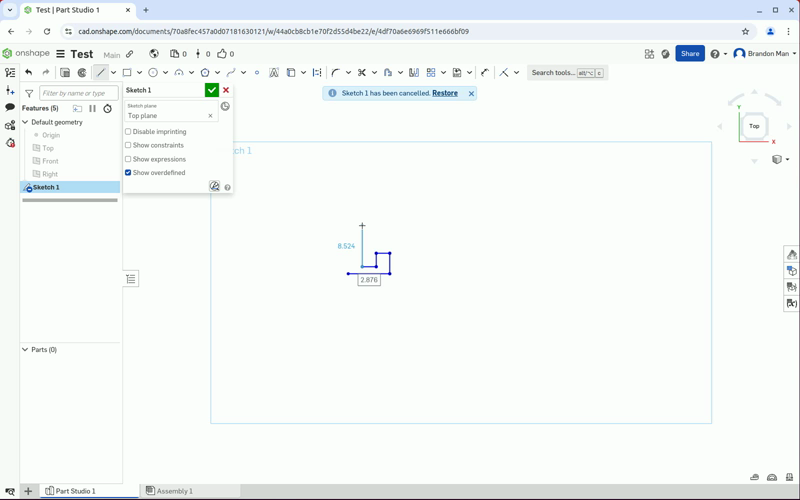
key_up(shift)
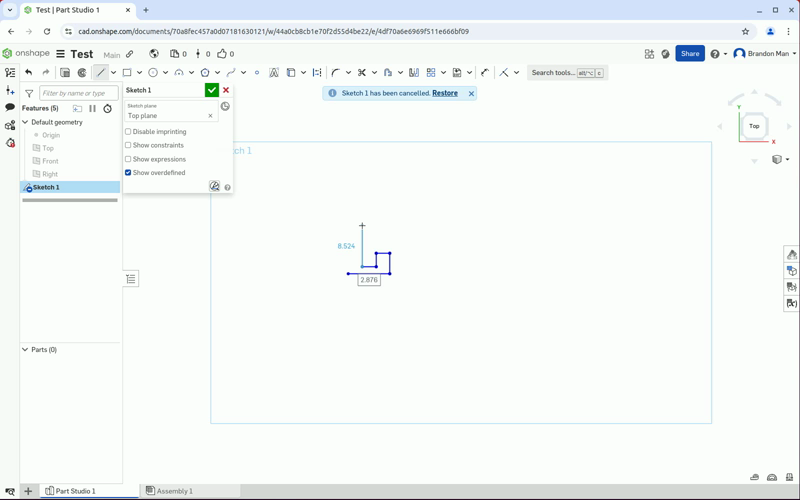
key_down(shift)
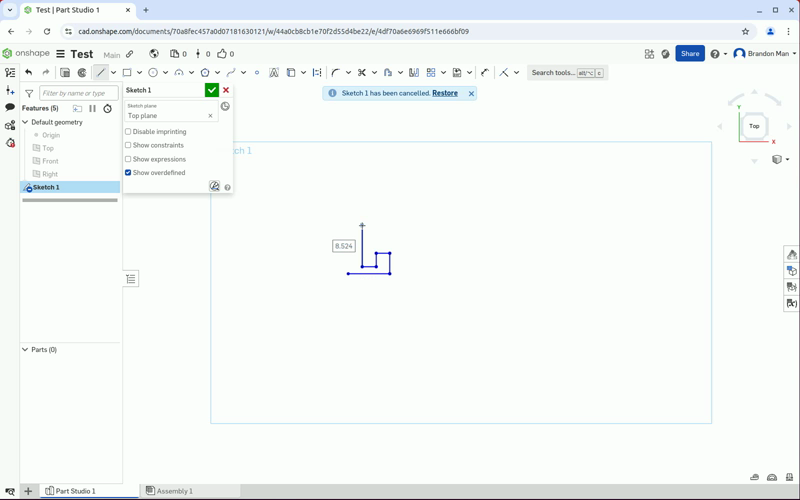
mouse_move(392, 225)
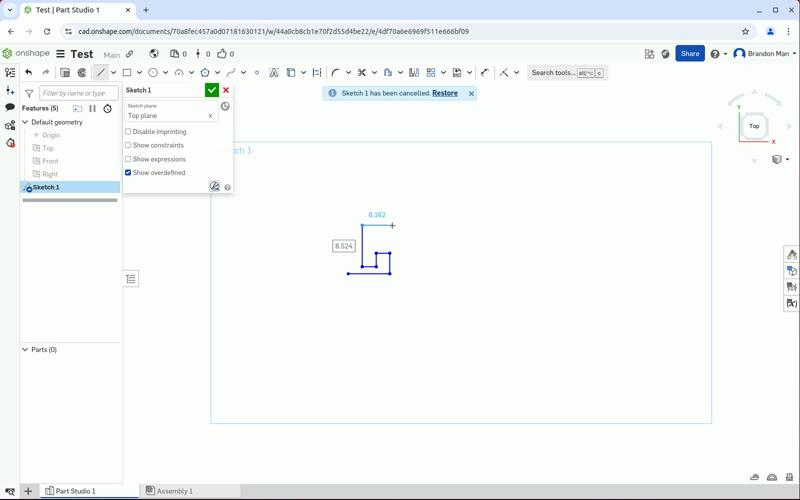
mouse_move(376, 225)
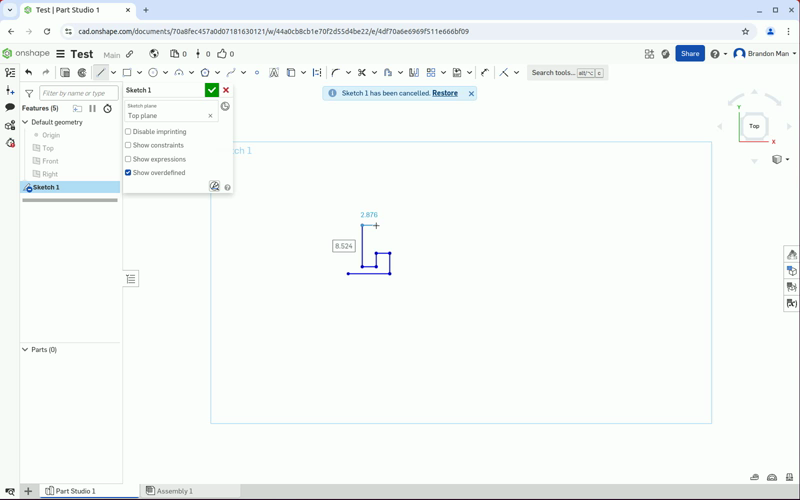
click(376, 225)
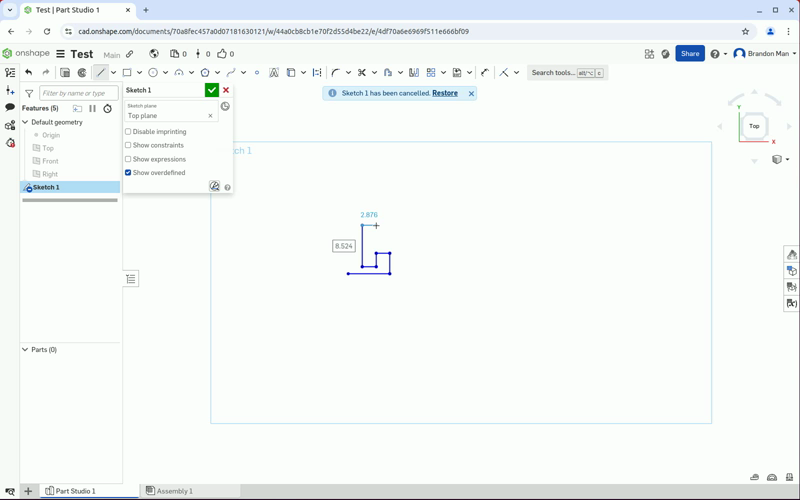
key_up(shift)
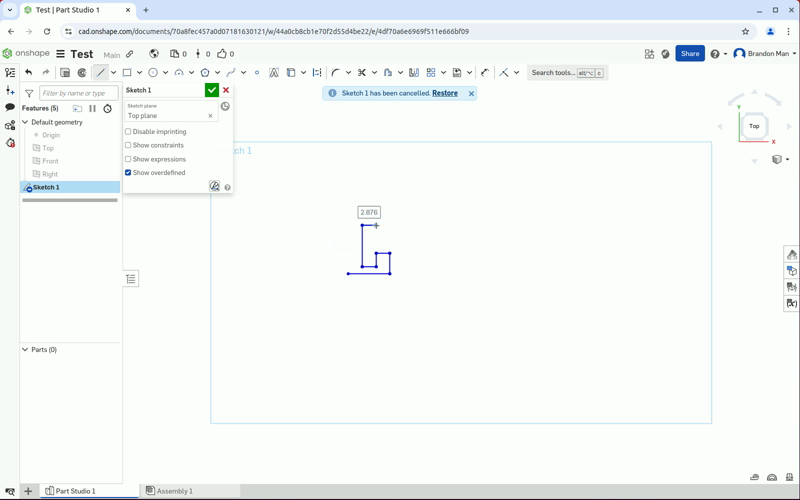
key_down(shift)
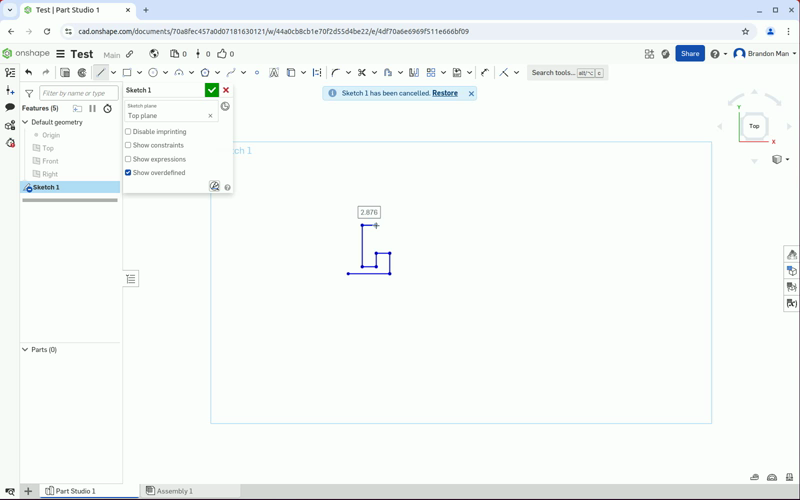
mouse_move(406, 225)
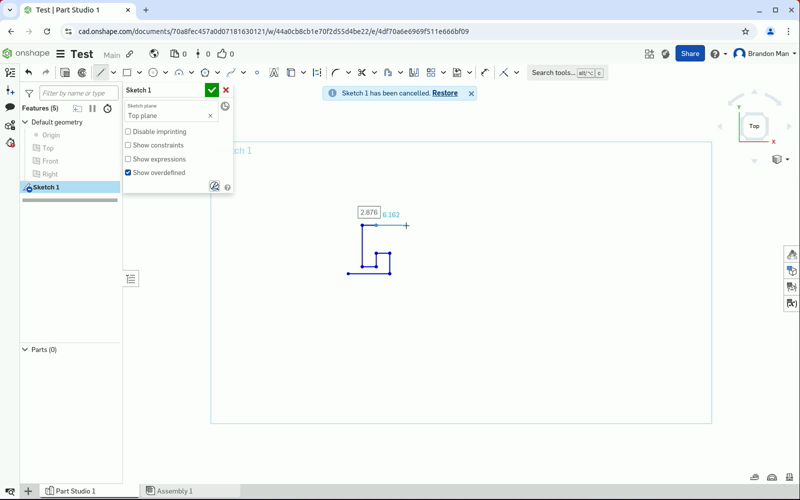
mouse_move(376, 238)
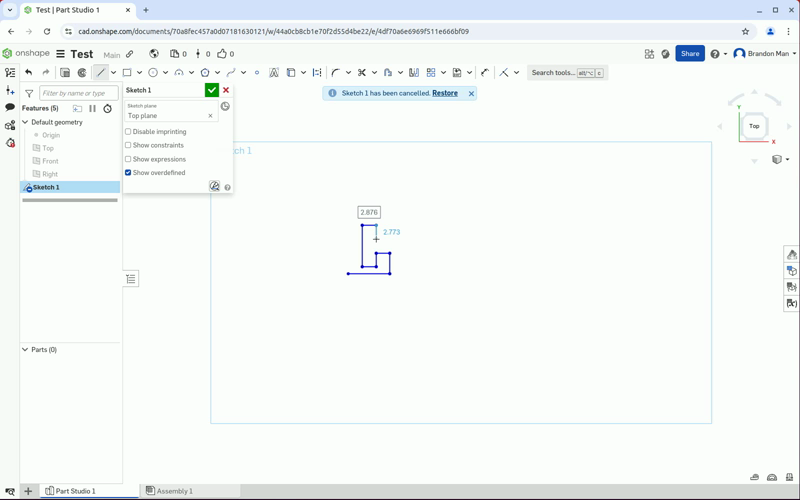
click(376, 238)
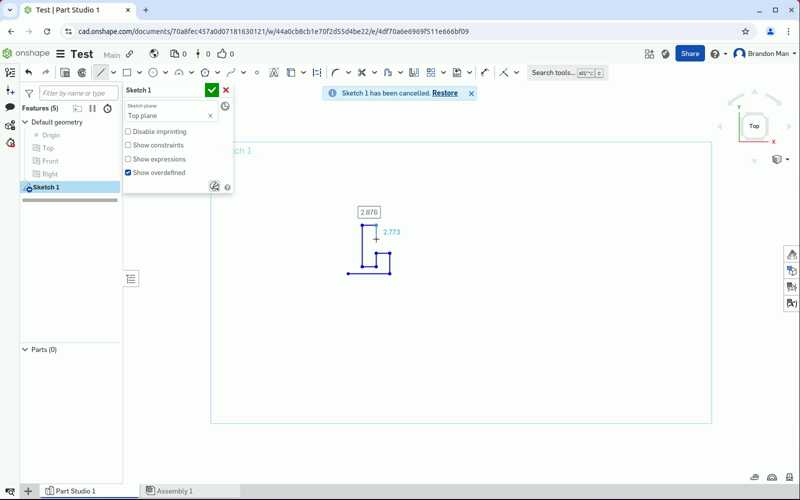
key_up(shift)
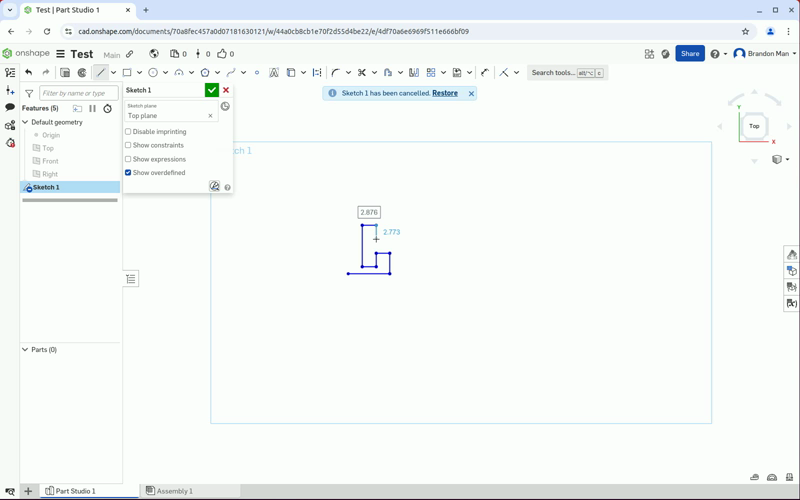
key_down(shift)
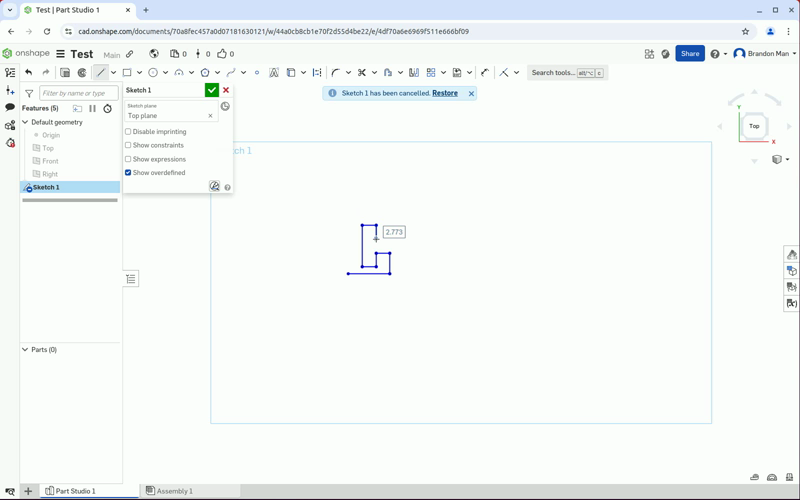
mouse_move(406, 238)
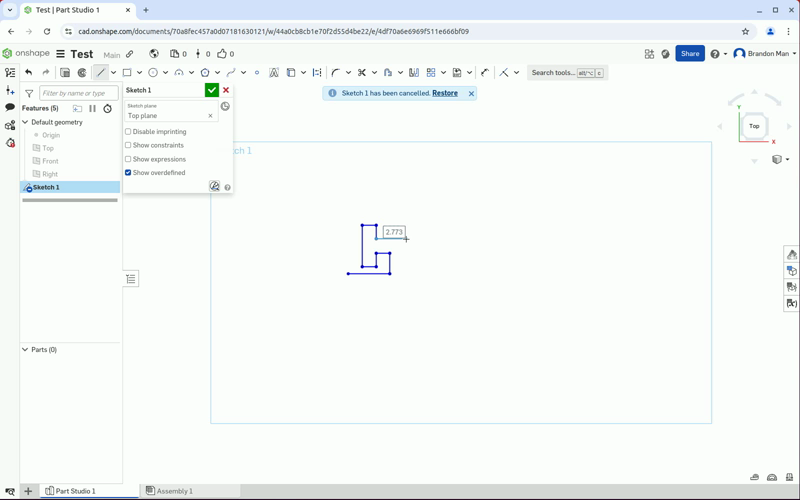
mouse_move(389, 238)
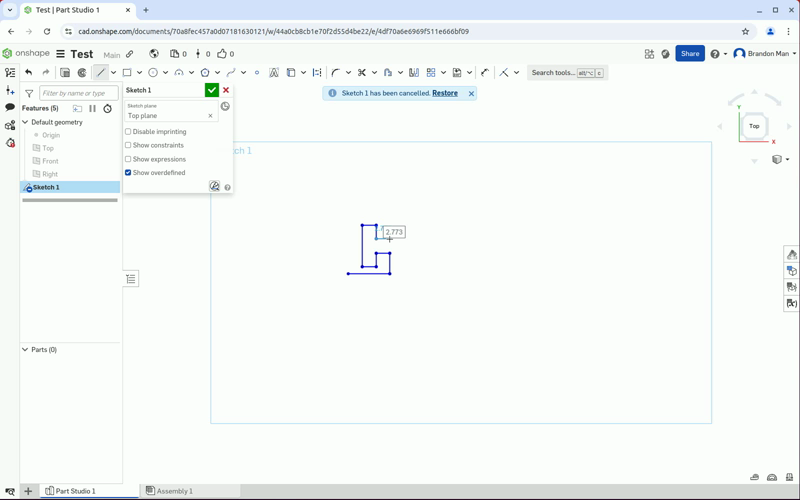
click(389, 238)
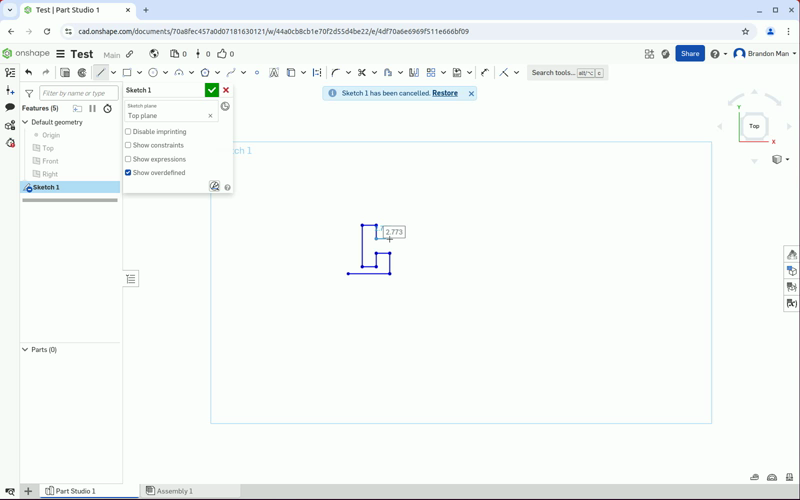
key_up(shift)
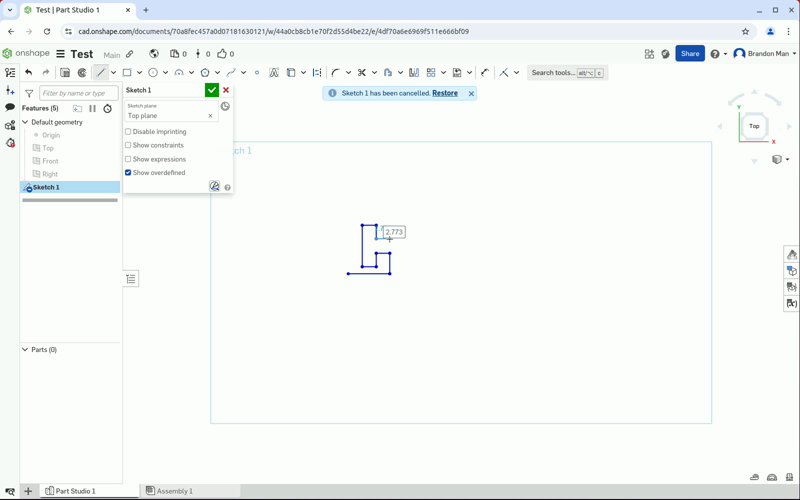
key_down(shift)
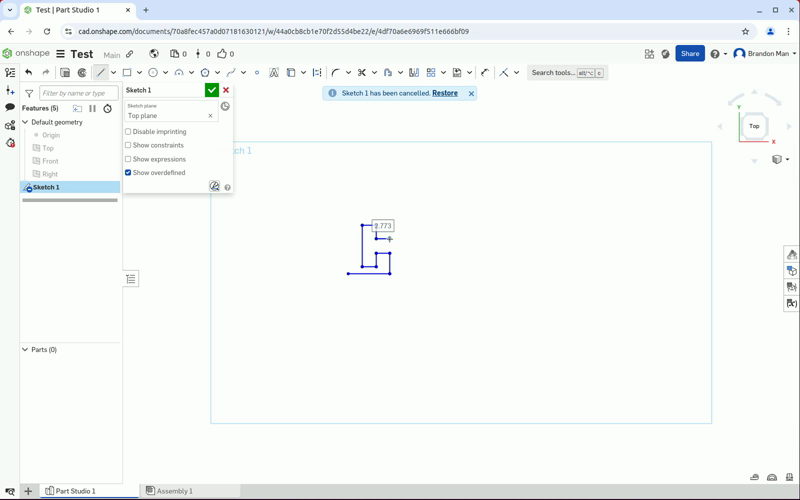
mouse_move(420, 238)
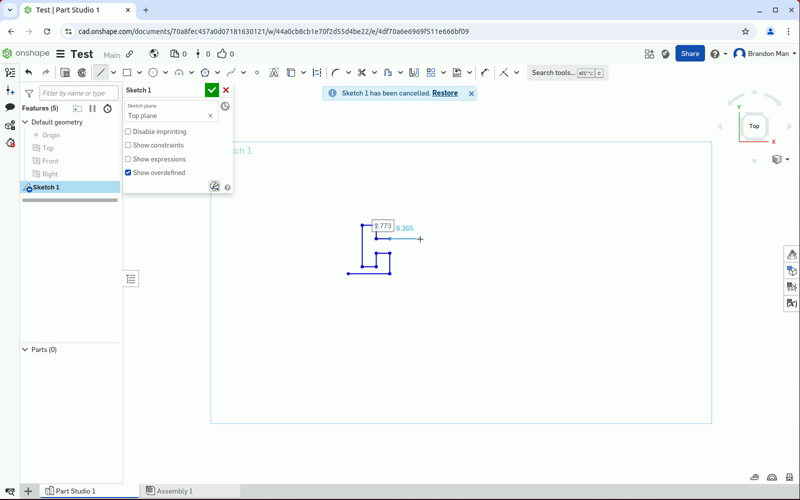
mouse_move(389, 217)
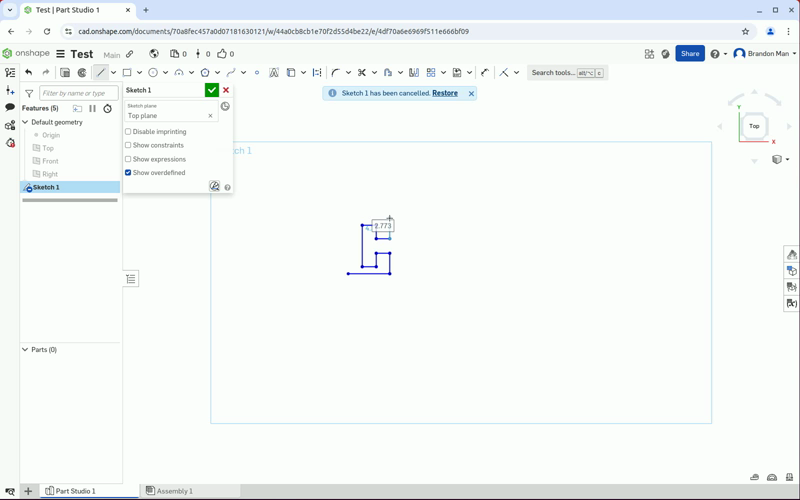
click(389, 217)
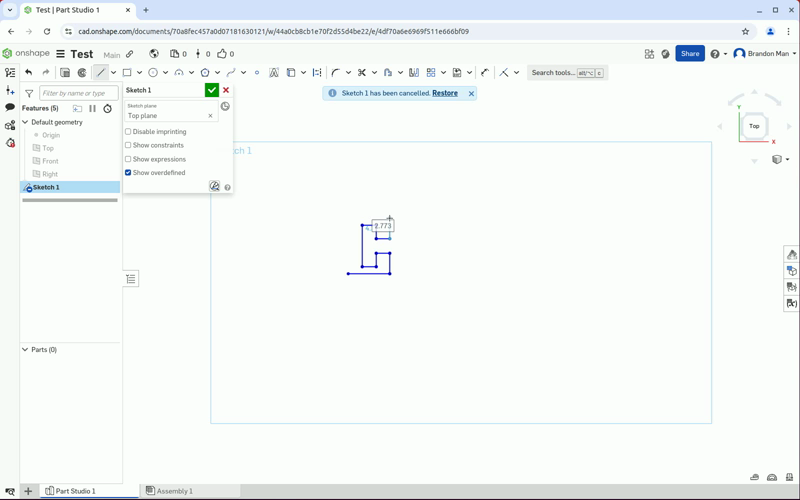
key_up(shift)
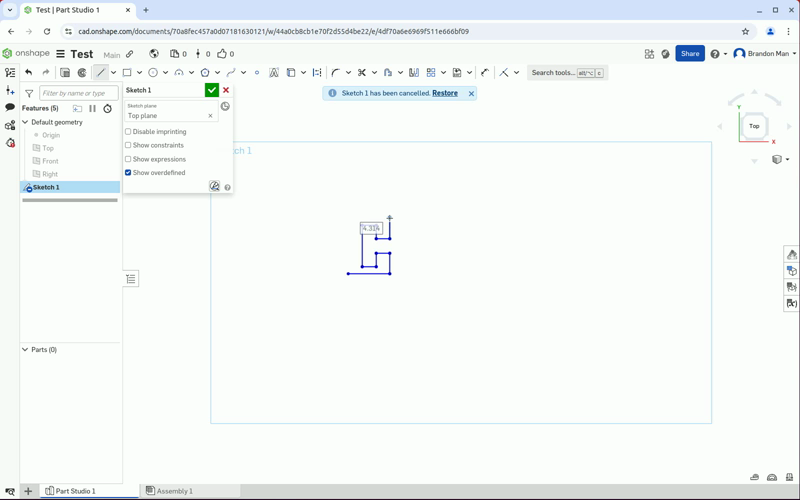
key_down(shift)
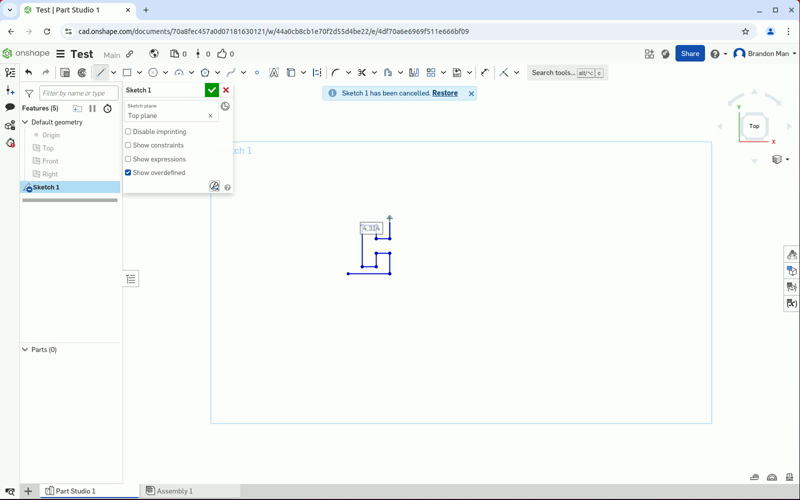
mouse_move(420, 217)
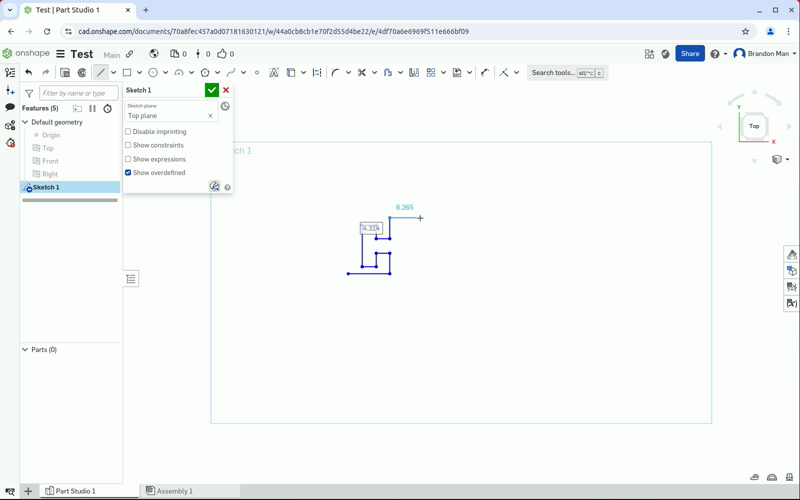
mouse_move(348, 217)
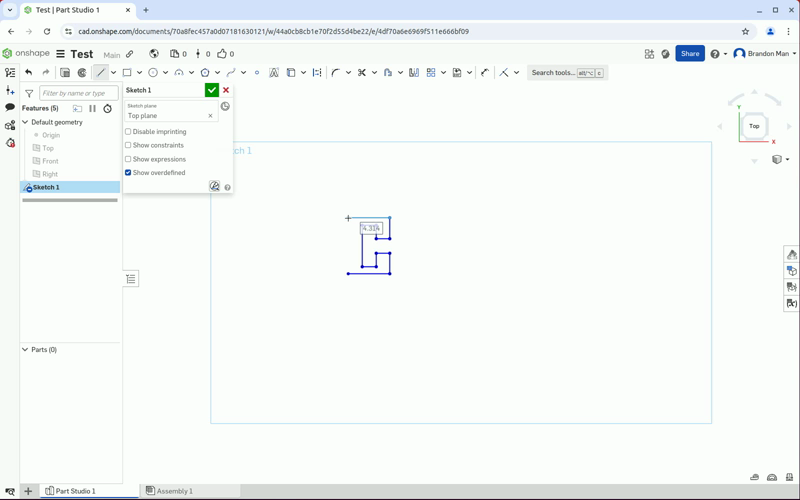
click(348, 217)
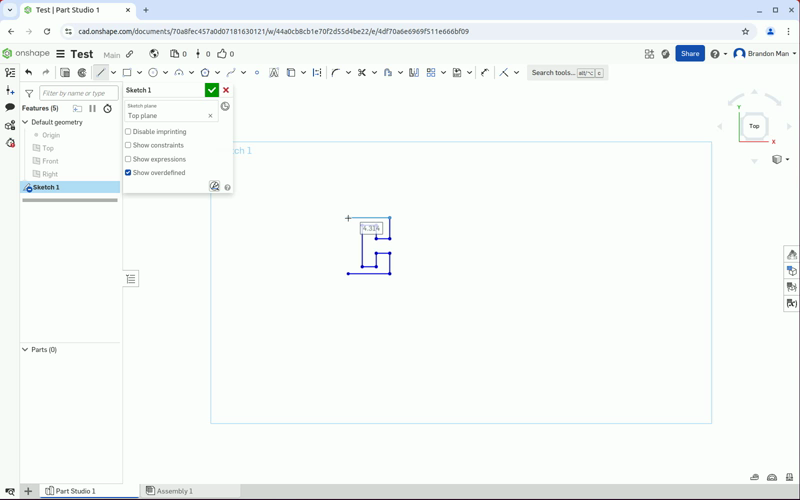
key_up(shift)
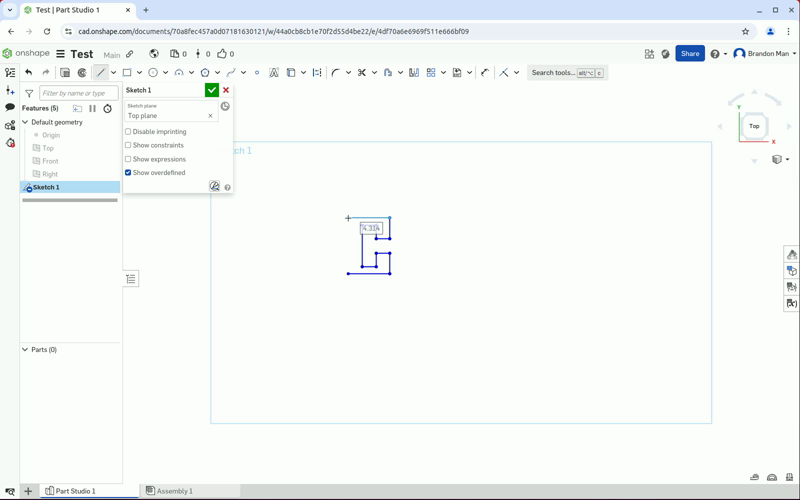
mouse_move(378, 217)
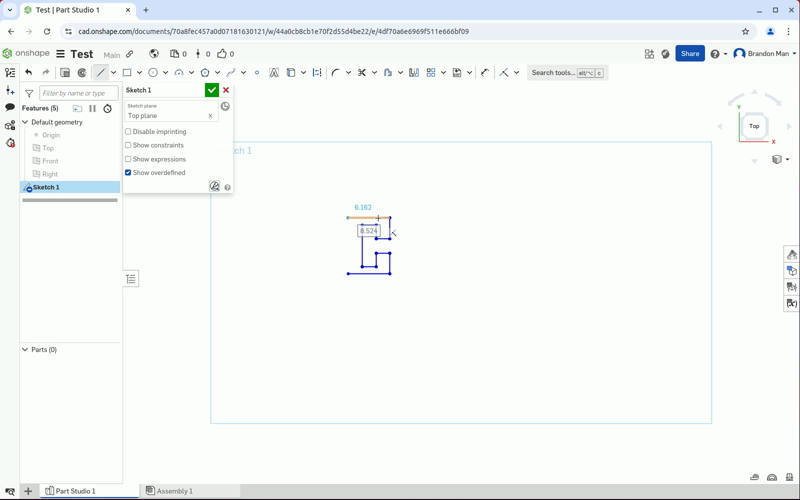
key_down(shift)
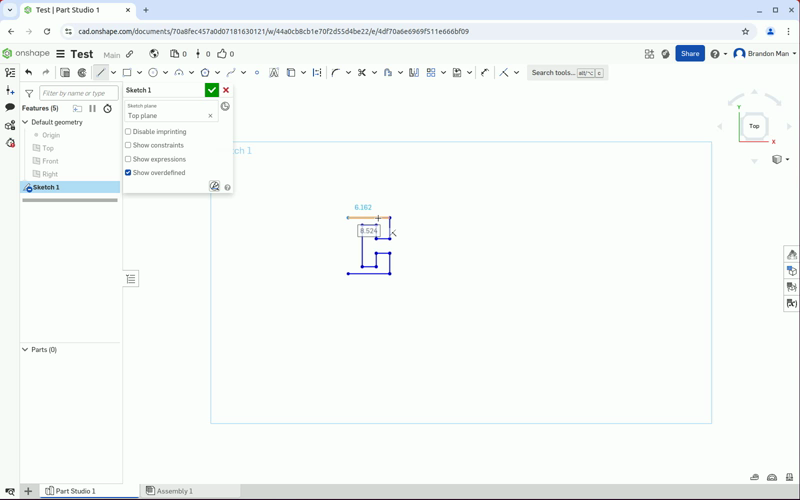
mouse_move(348, 273)
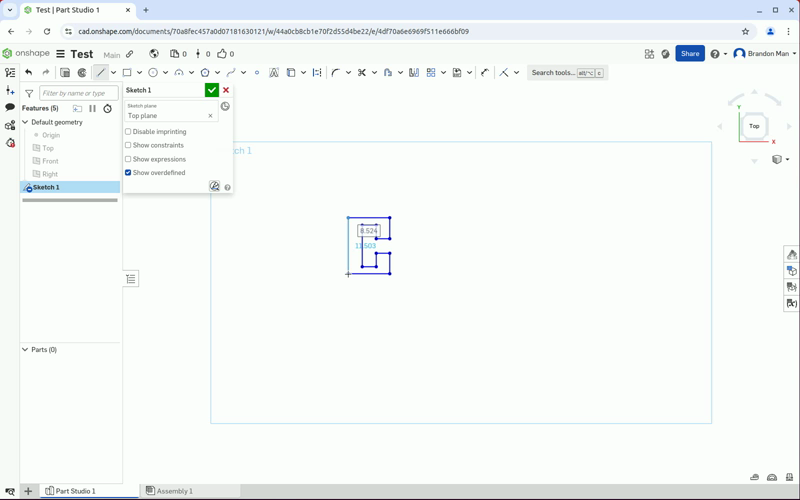
key_up(shift)
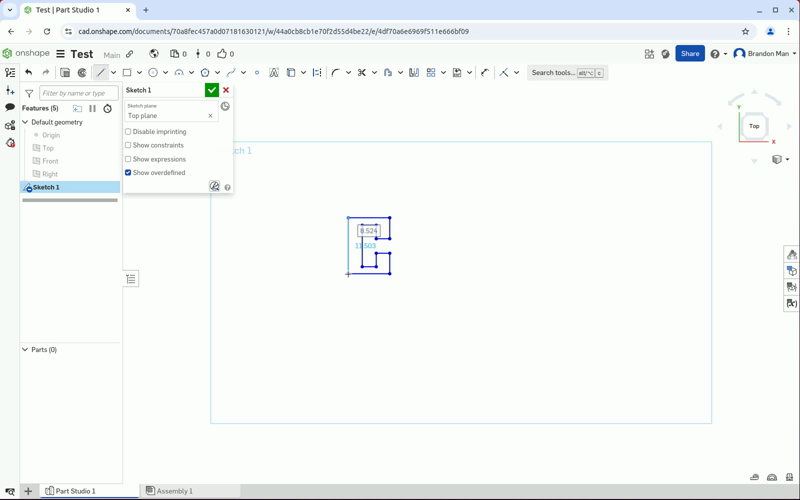
click(348, 273)
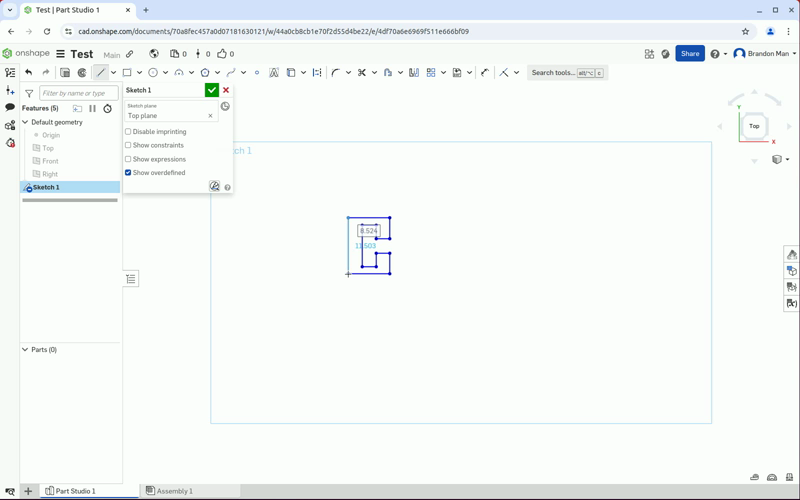
key(esc)
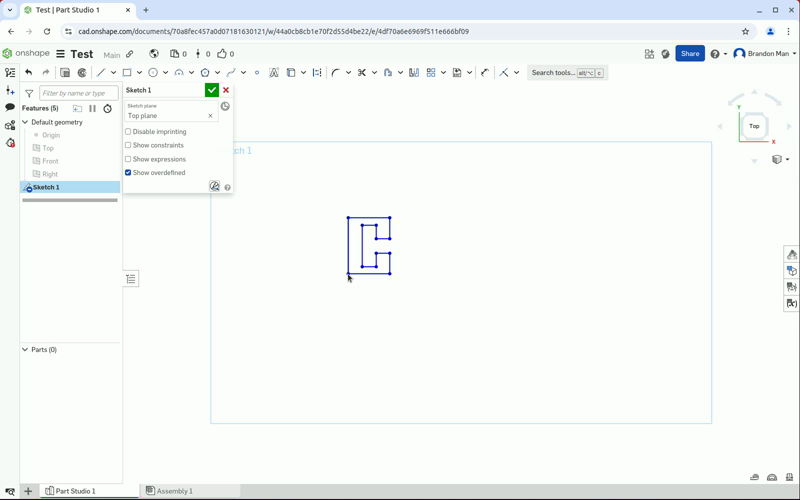
mouse_move(376, 271)
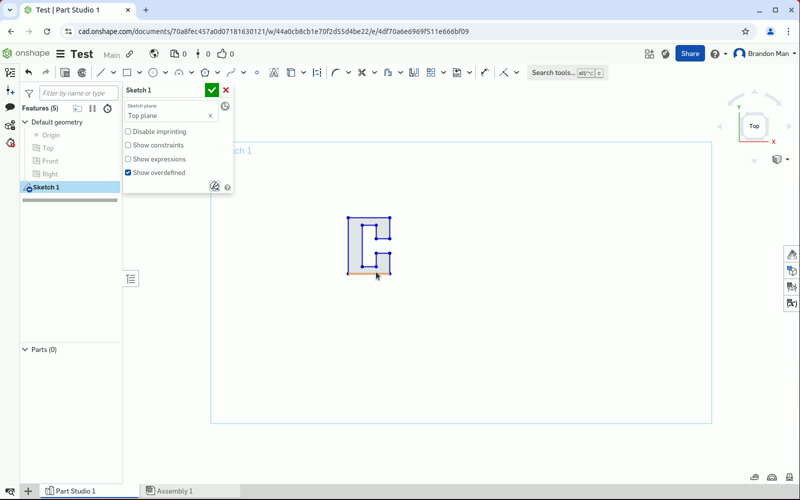
scroll(6)
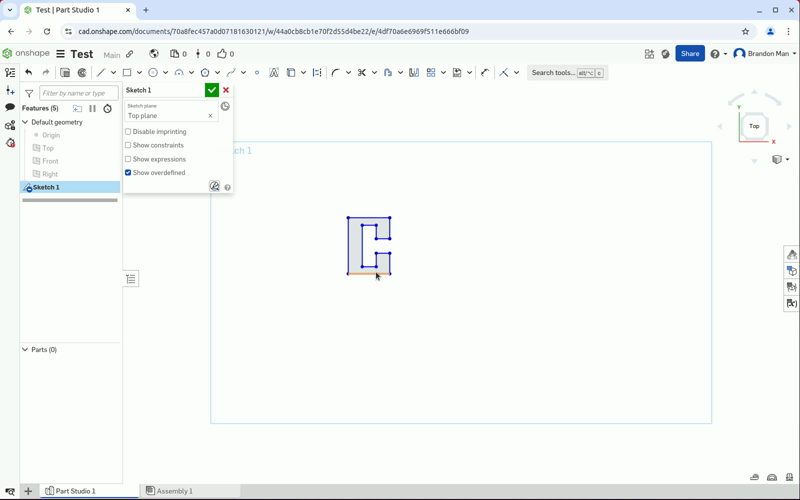
scroll(6)
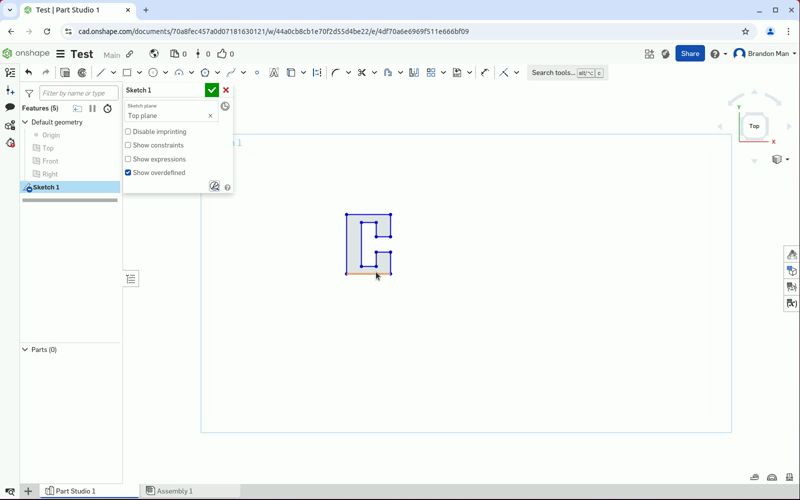
scroll(6)
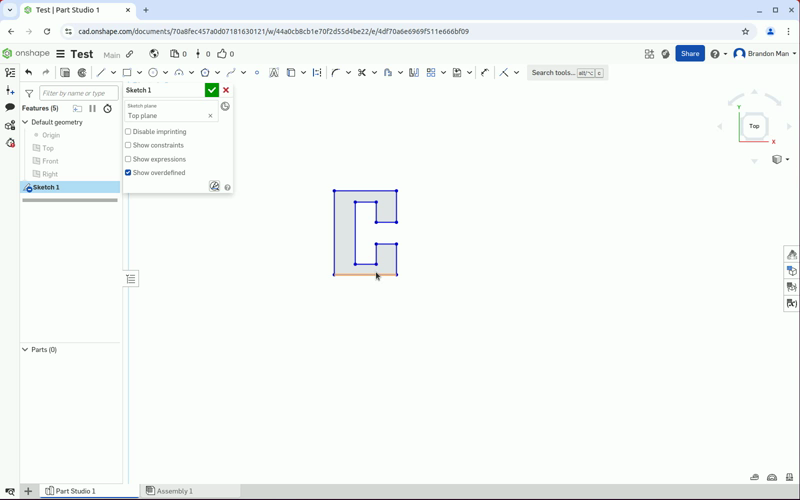
scroll(6)
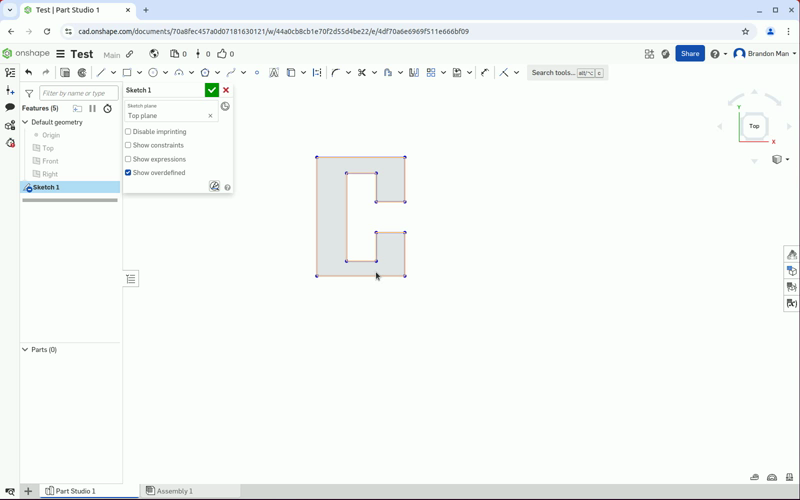
scroll(6)
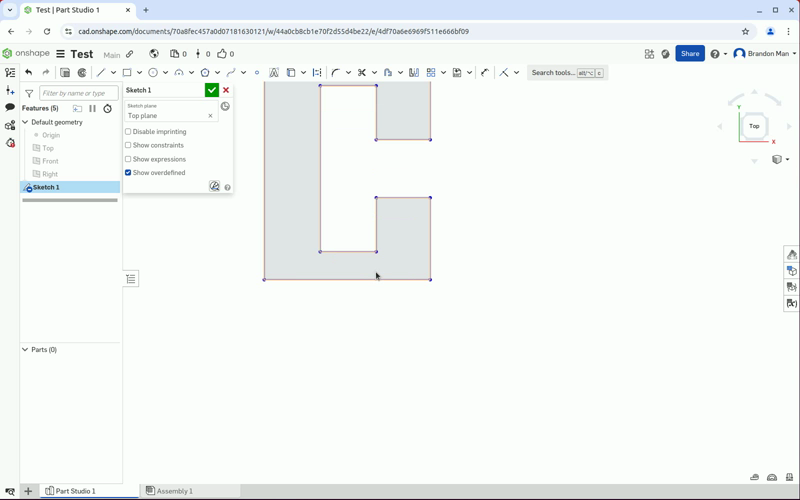
scroll(6)
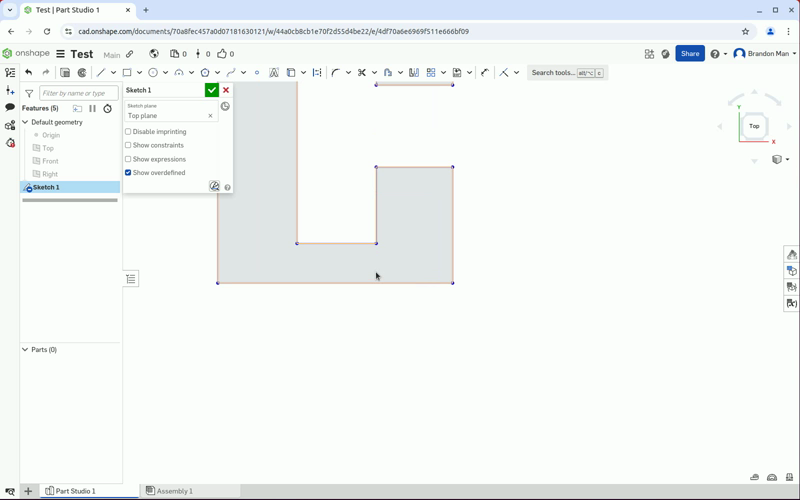
scroll(6)
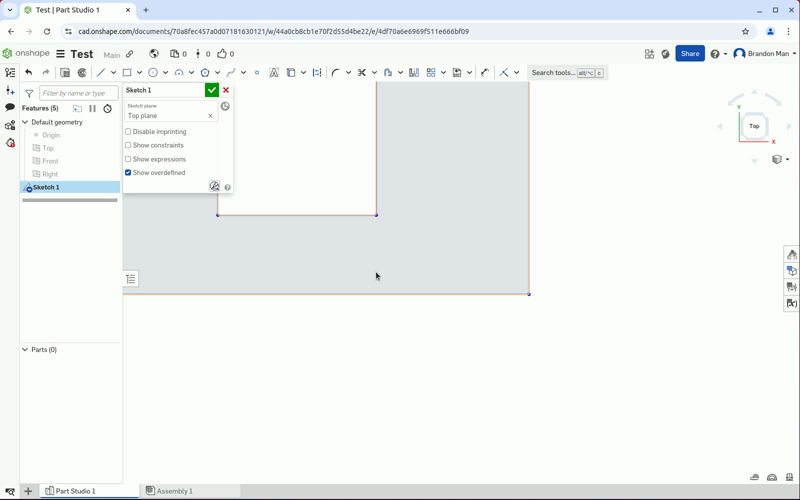
click(376, 271)
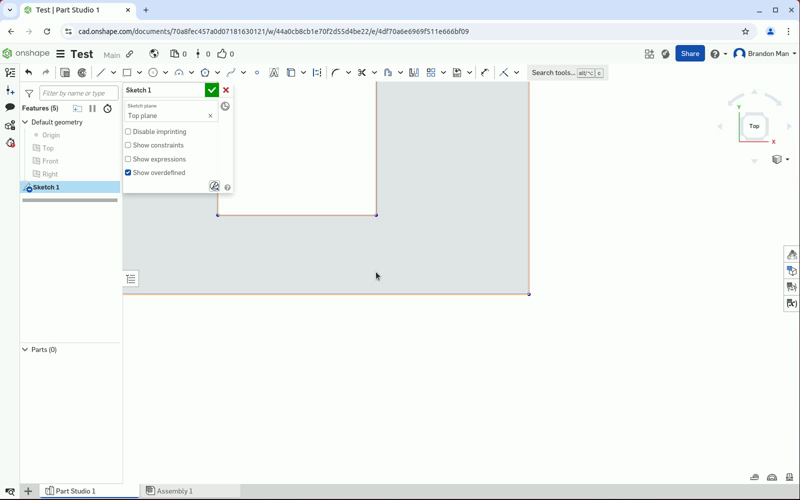
scroll(-6)
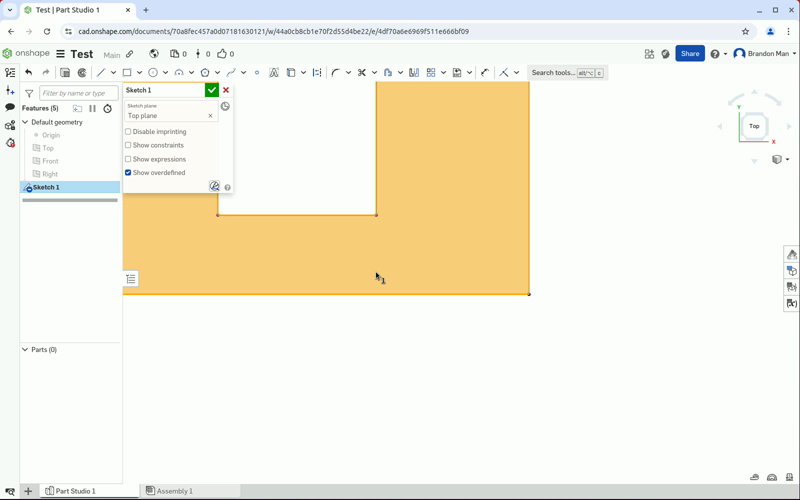
scroll(-6)
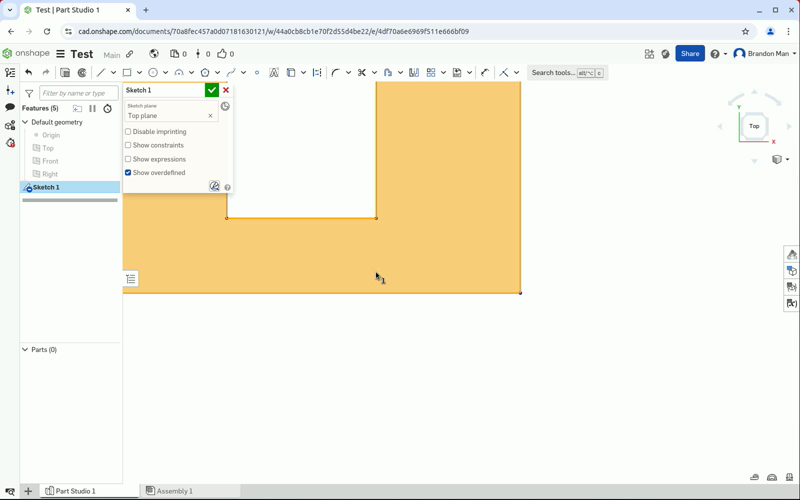
scroll(-6)
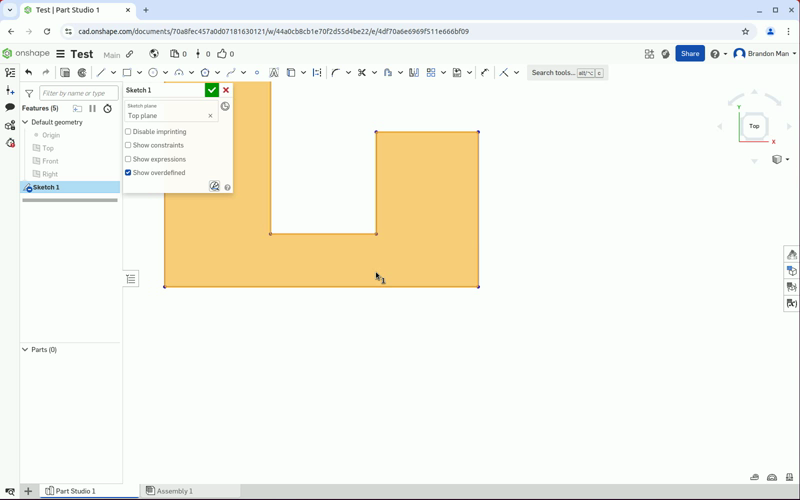
scroll(-6)
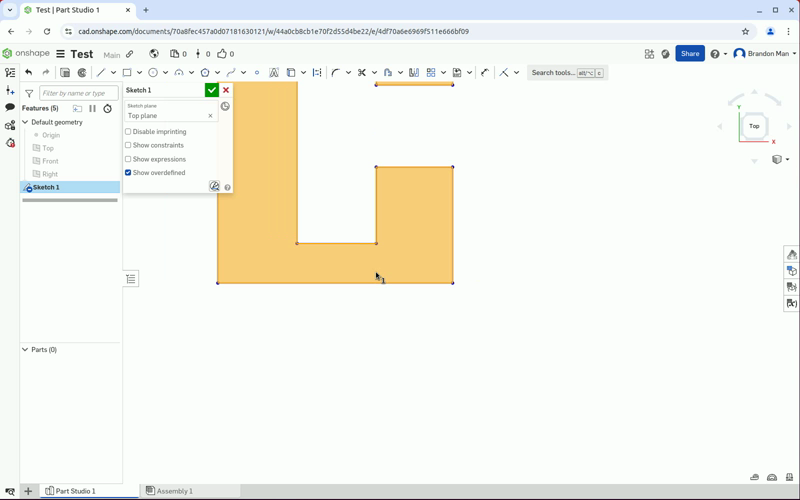
scroll(-6)
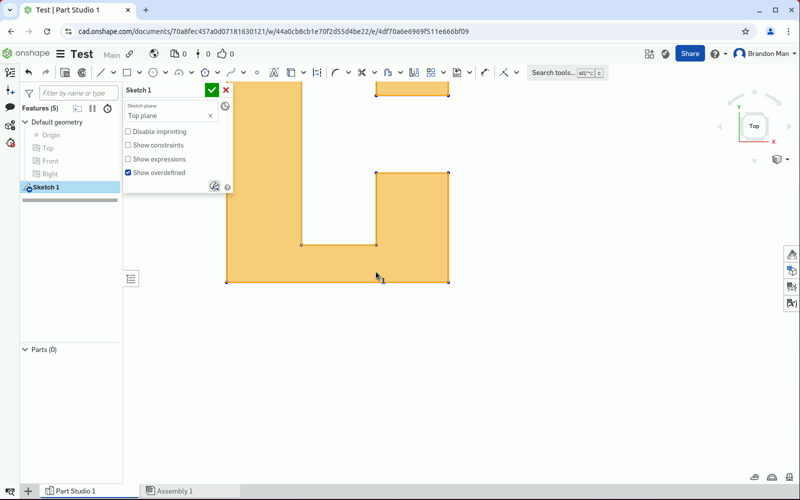
scroll(-6)
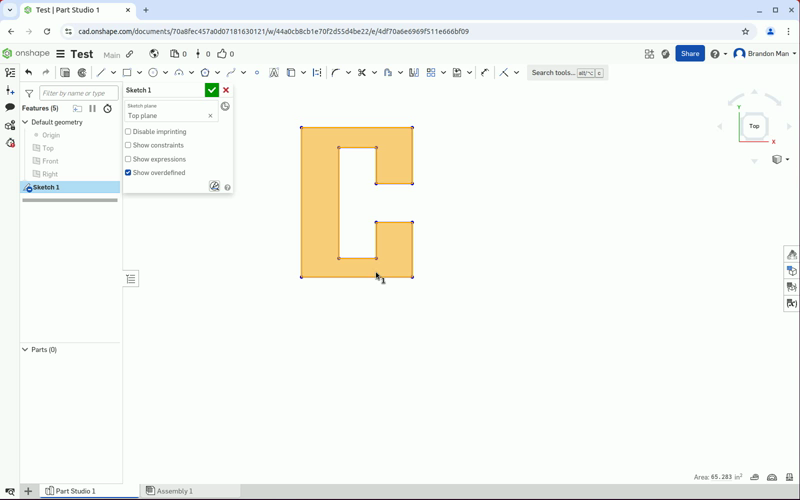
scroll(-6)
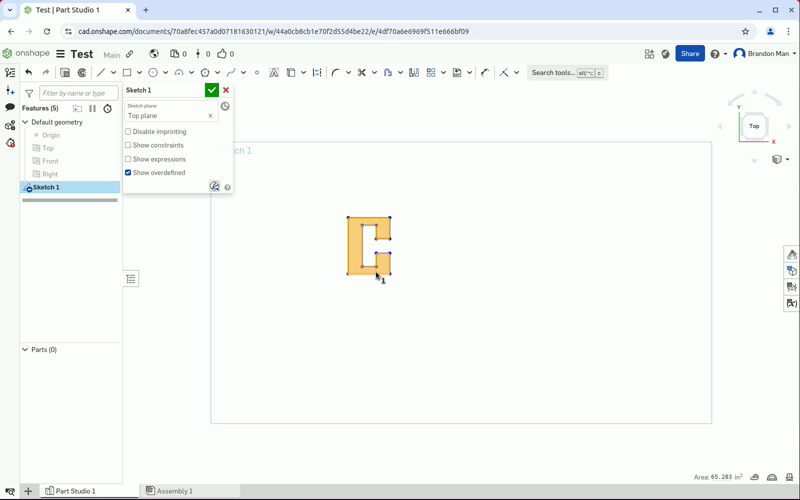
mouse_move(73, 352)
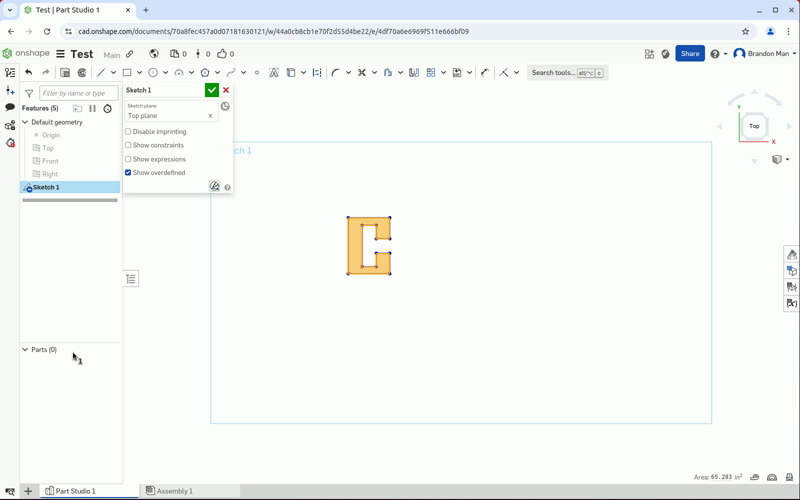
key(shift+y)
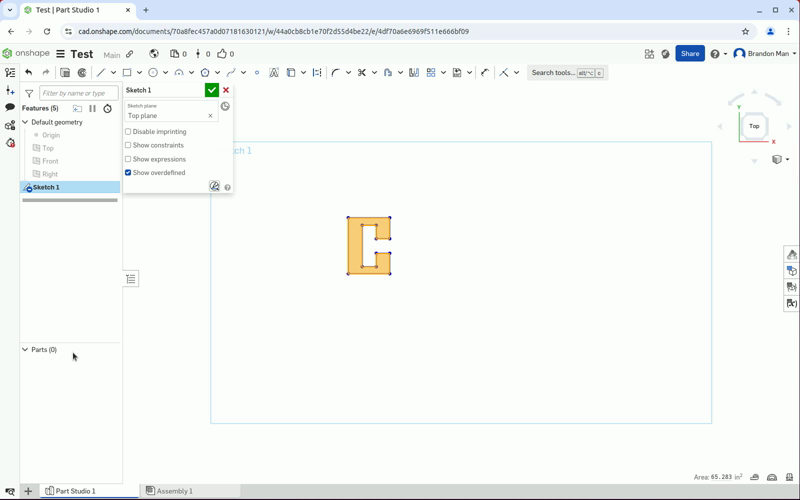
key(shift+e)
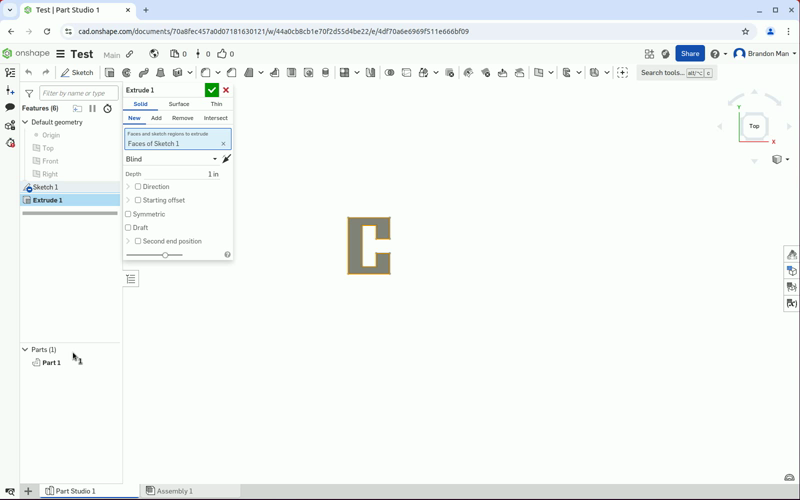
mouse_move(143, 106)
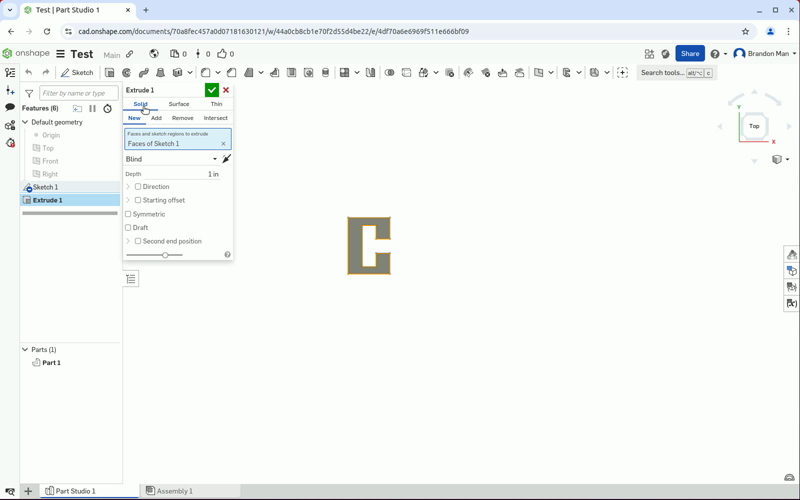
click(143, 106)
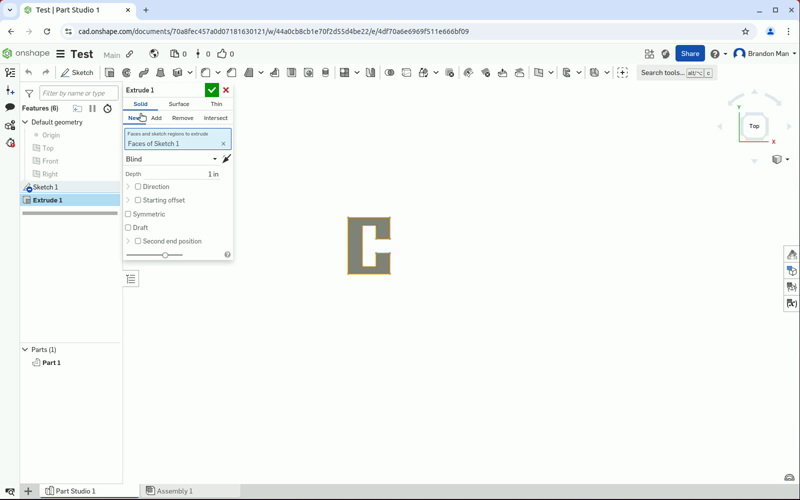
mouse_move(137, 120)
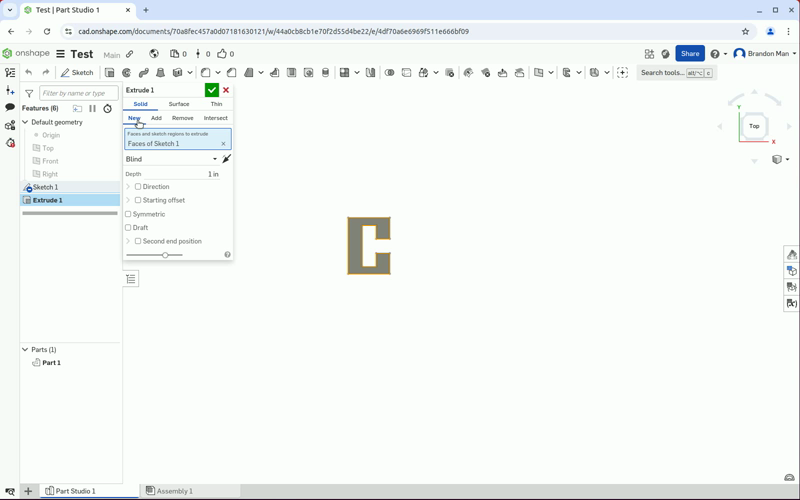
click(137, 120)
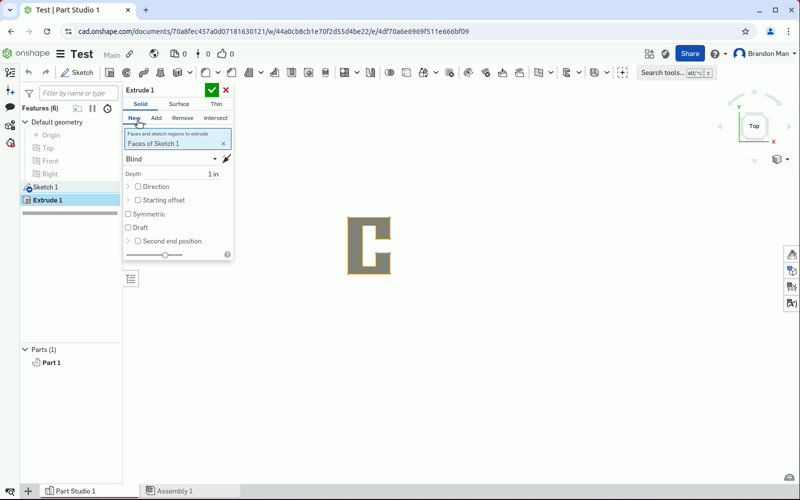
key(tab, 4)
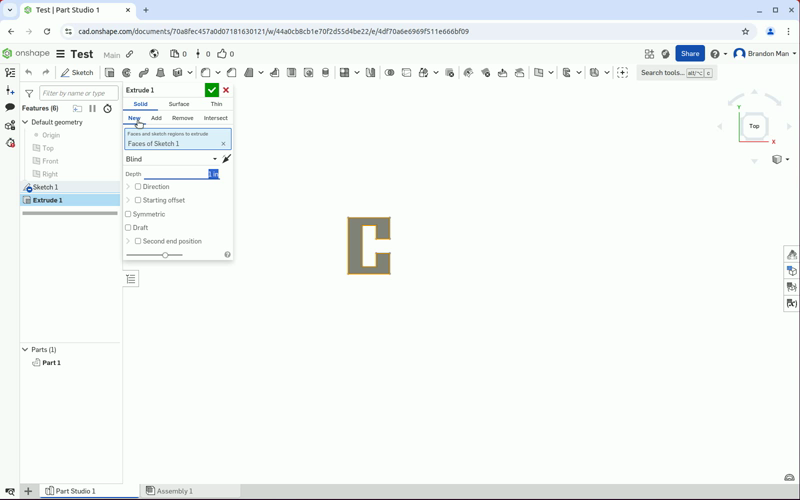
text(2.889)
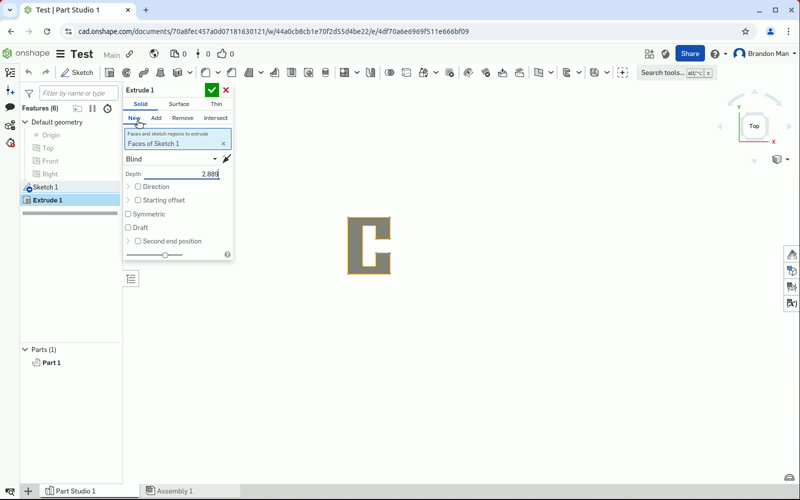
key(enter)
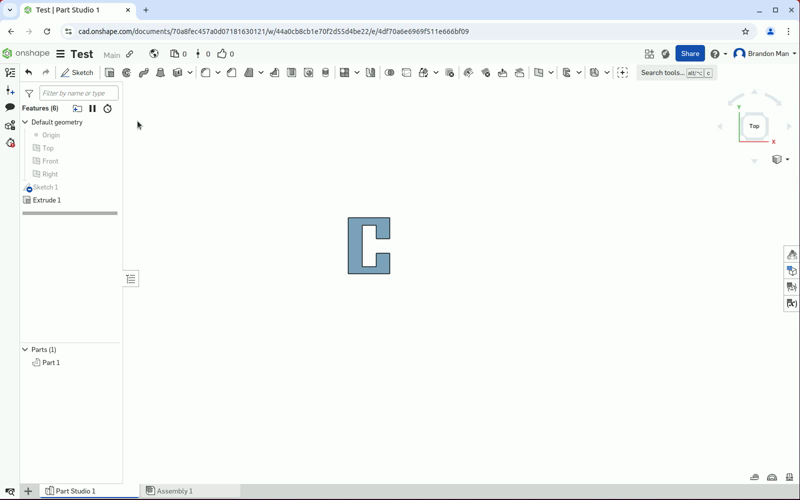
key(shift+h)
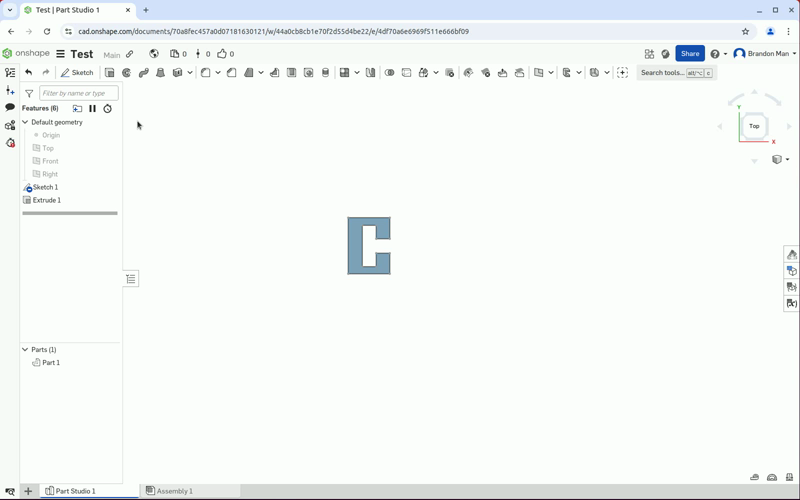
key(shift+h)
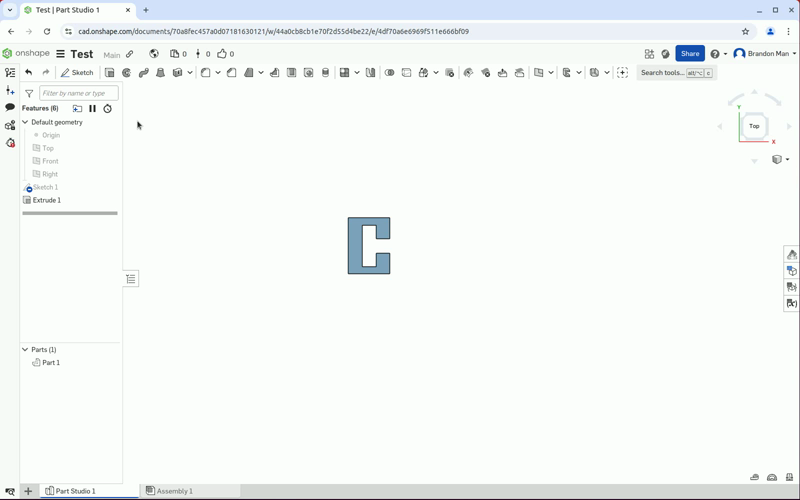
mouse_move(73, 189)
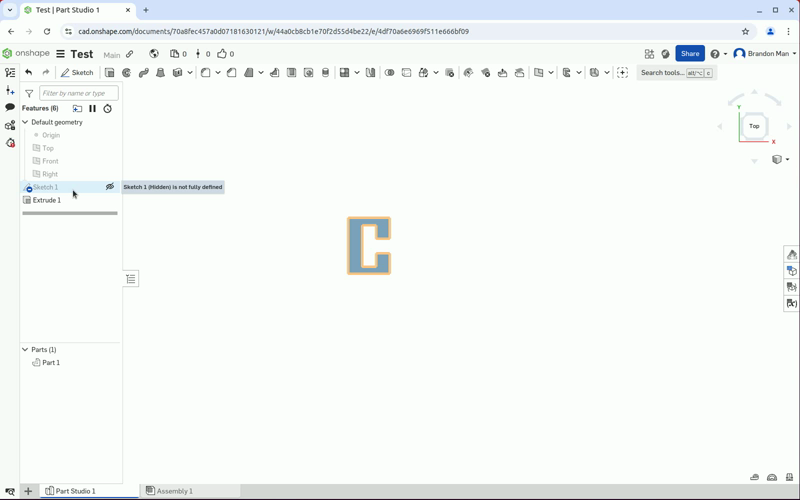
click(73, 189)
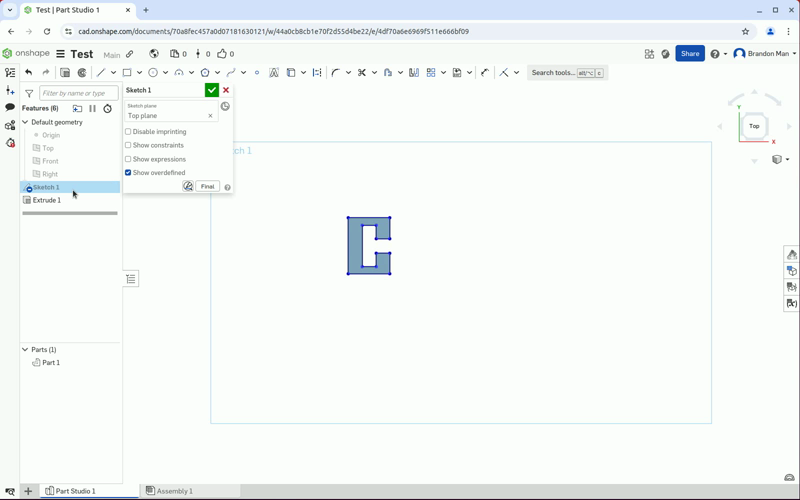
mouse_move(229, 92)
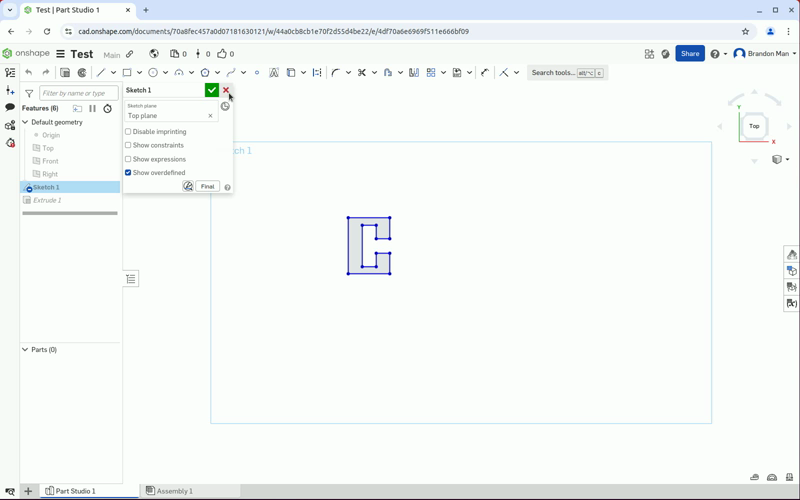
click(229, 92)
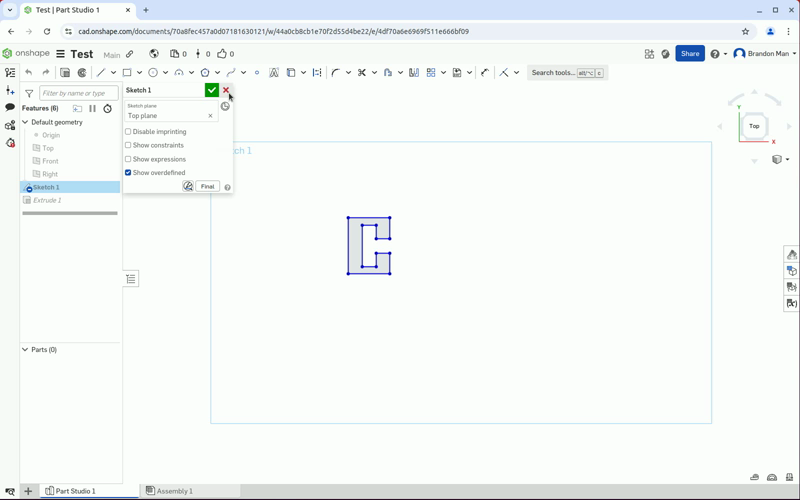
key(shift+s)
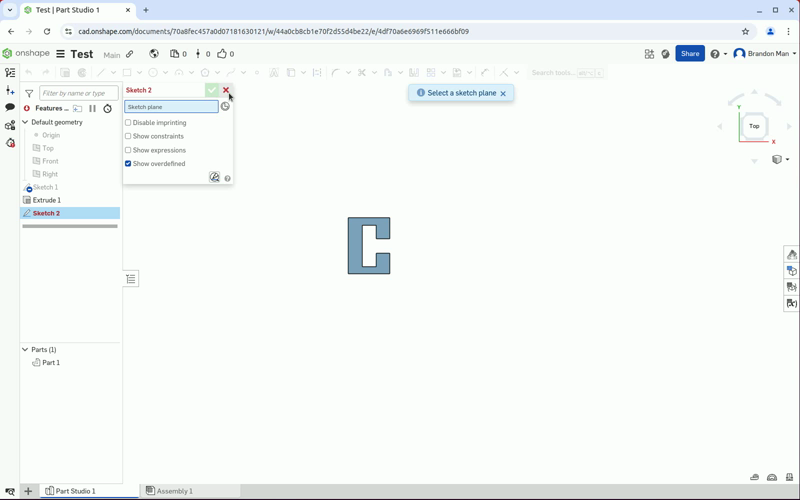
mouse_move(73, 150)
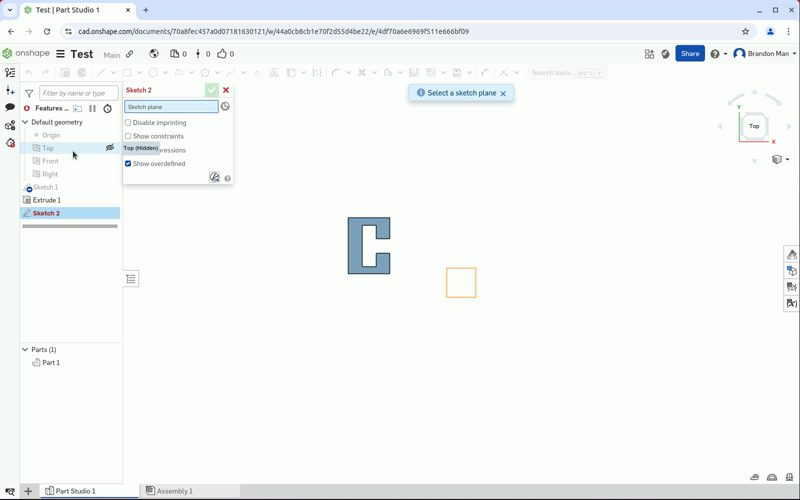
click(73, 150)
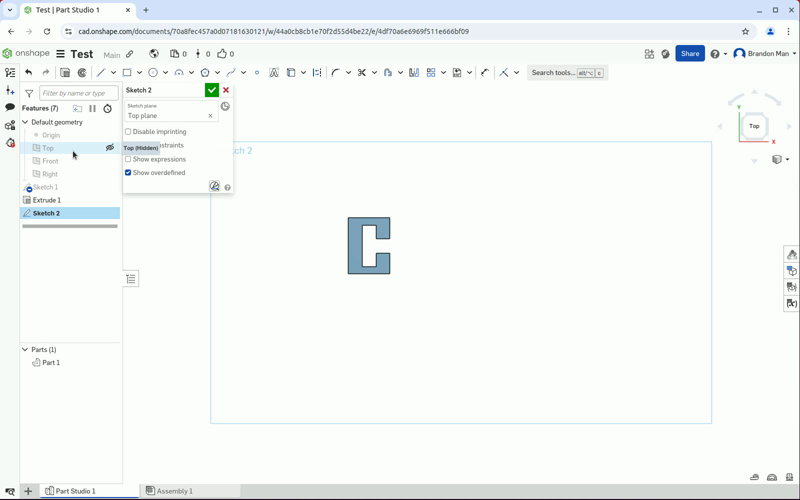
mouse_move(73, 352)
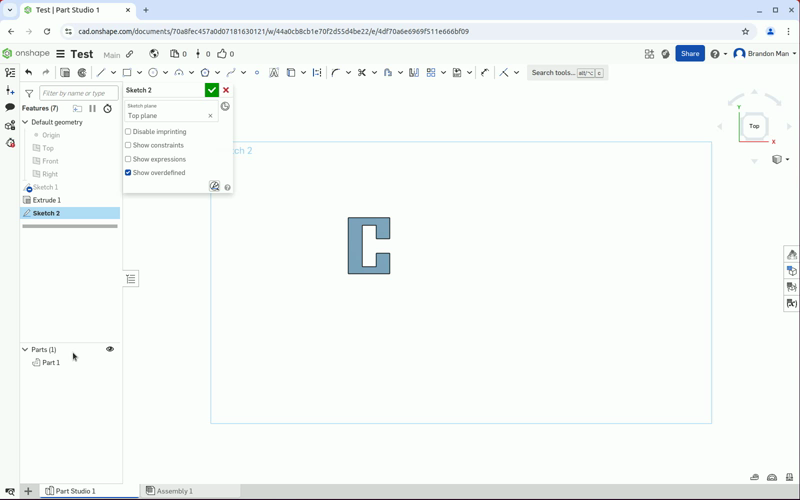
key(y)
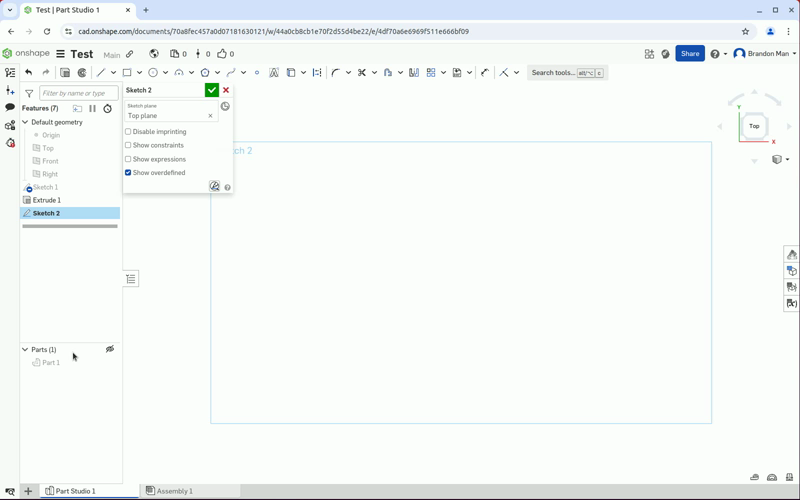
key(l)
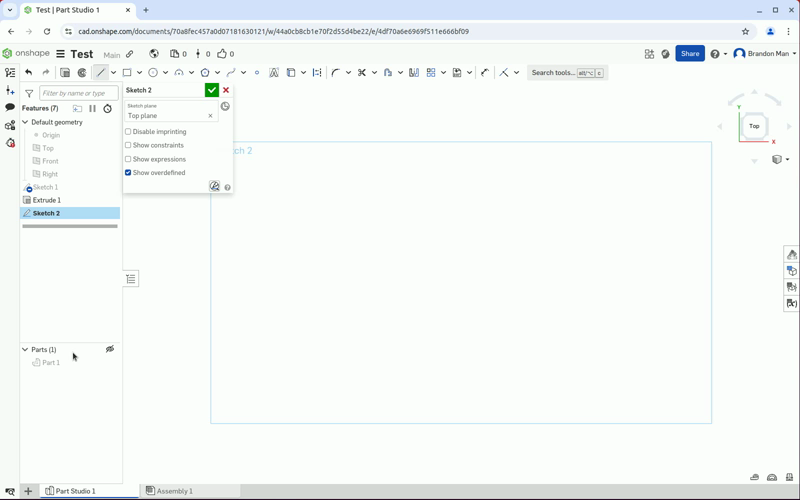
key_down(shift)
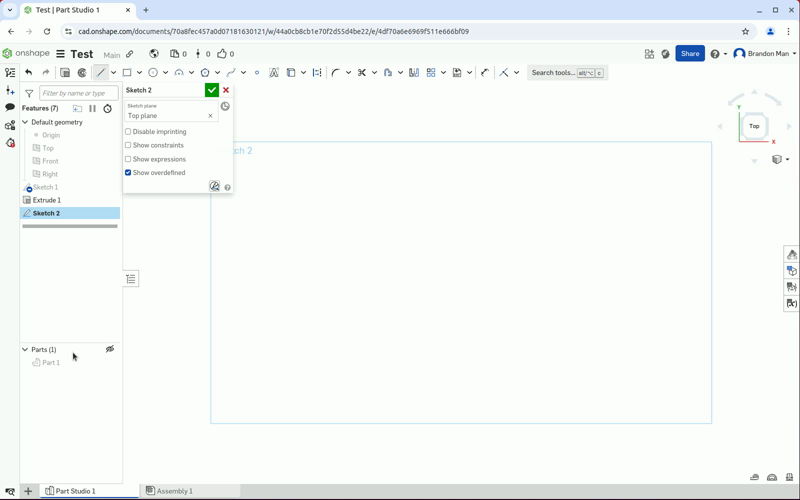
mouse_move(465, 273)
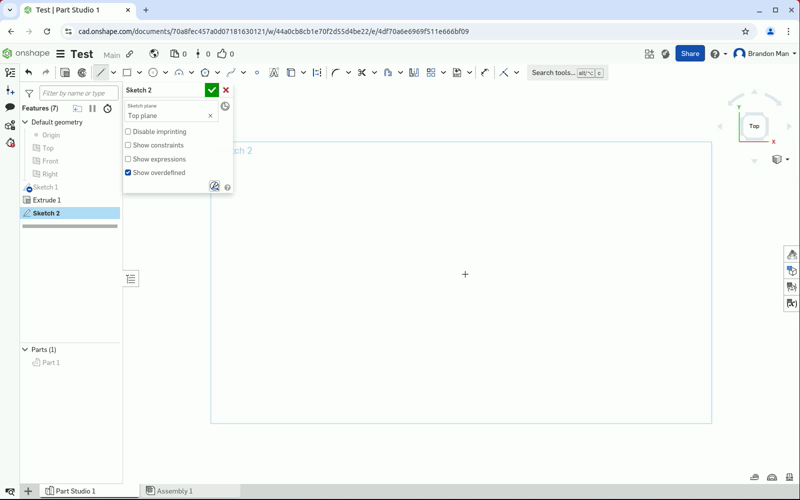
click(465, 273)
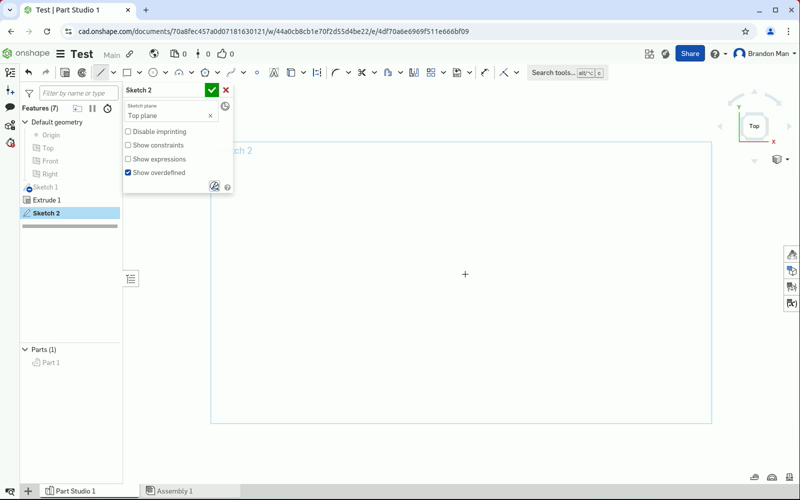
key_up(shift)
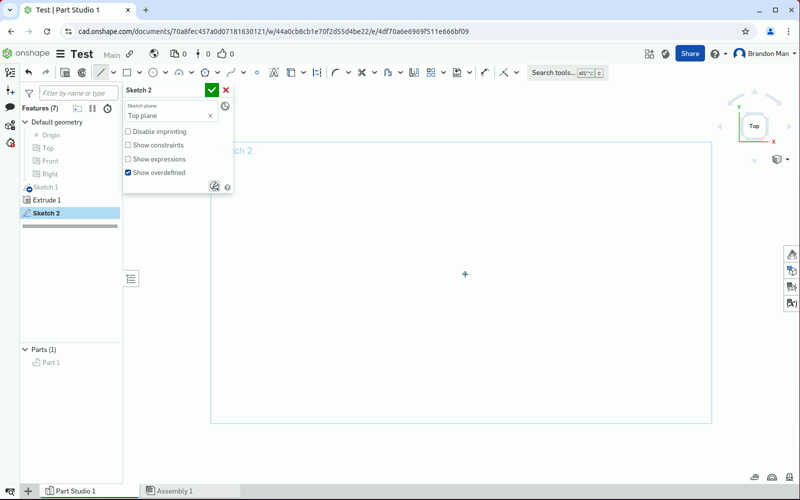
key_down(shift)
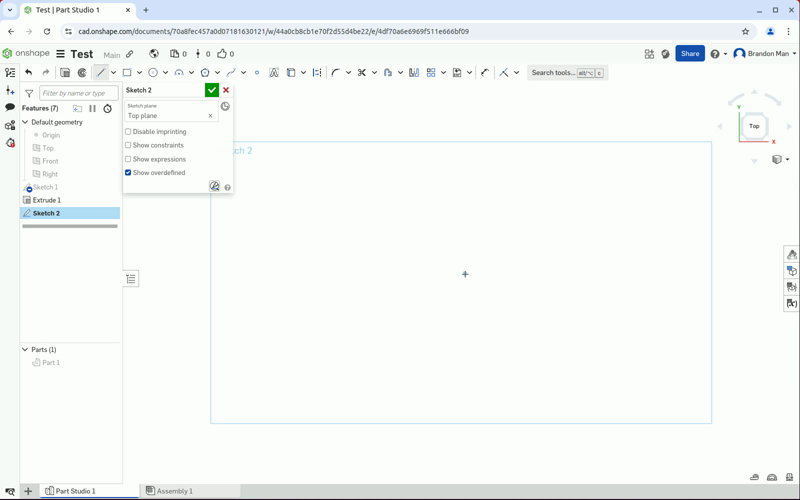
mouse_move(495, 273)
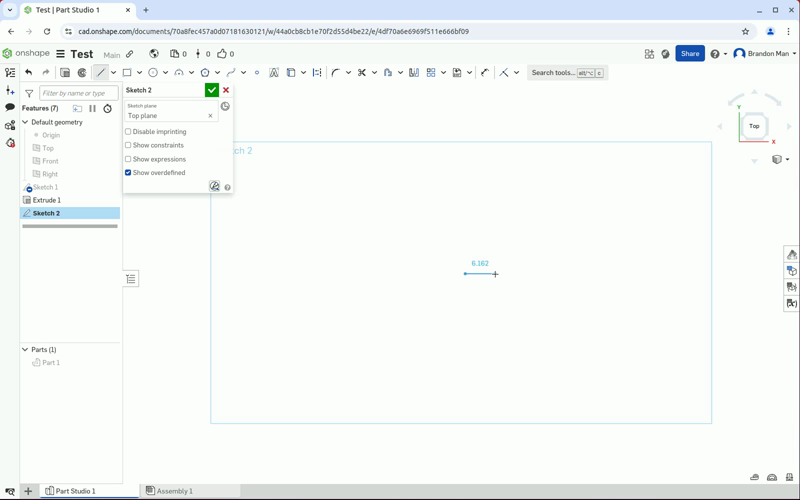
mouse_move(507, 273)
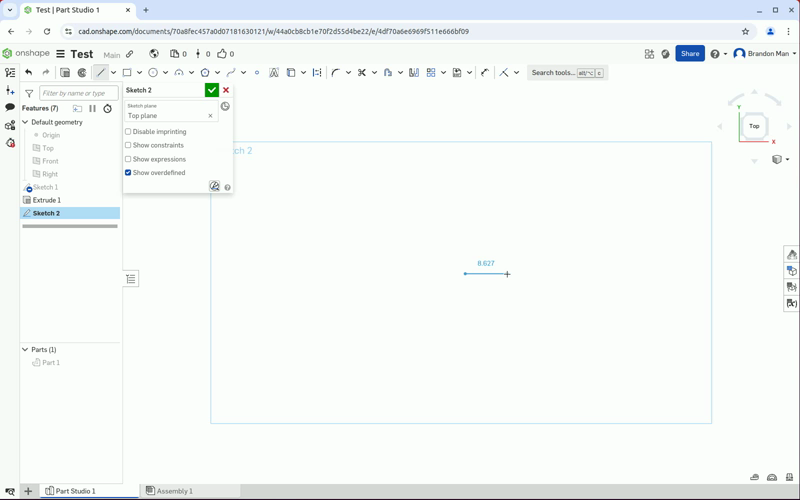
click(507, 273)
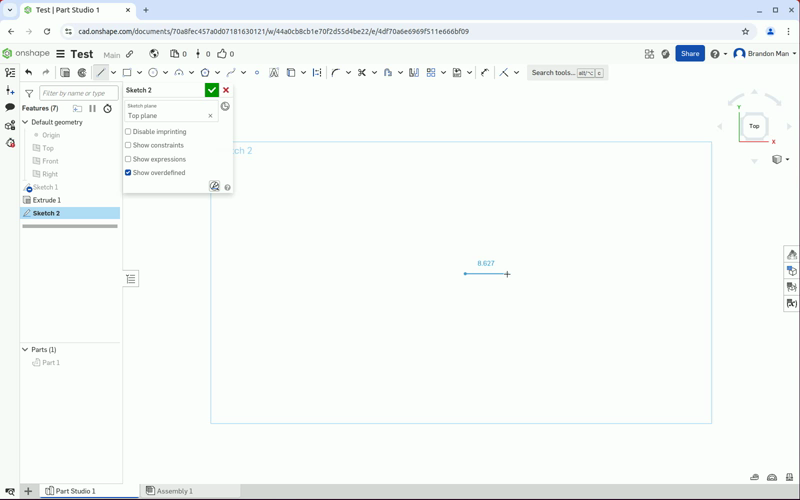
key_up(shift)
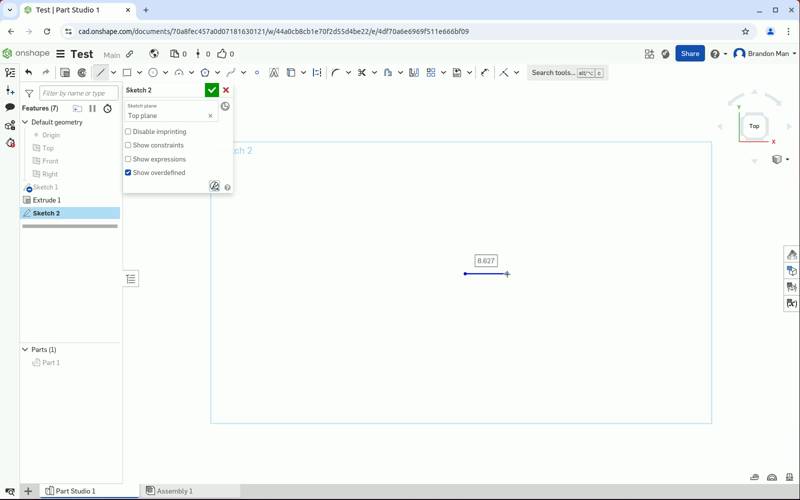
key_down(shift)
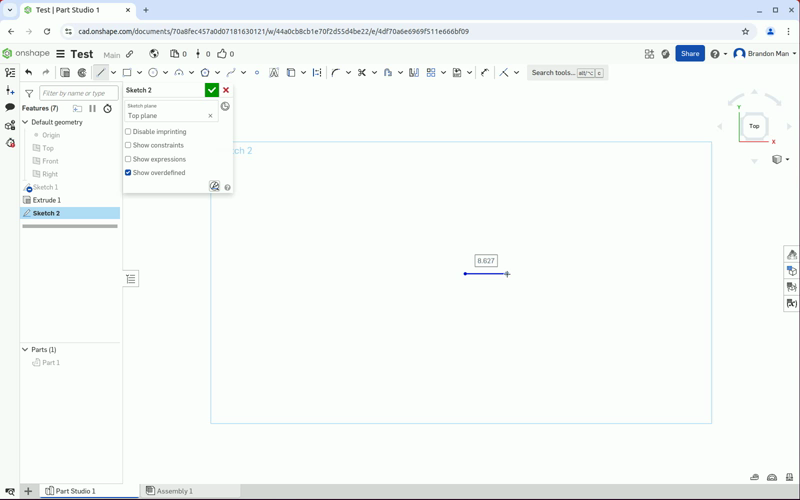
mouse_move(537, 273)
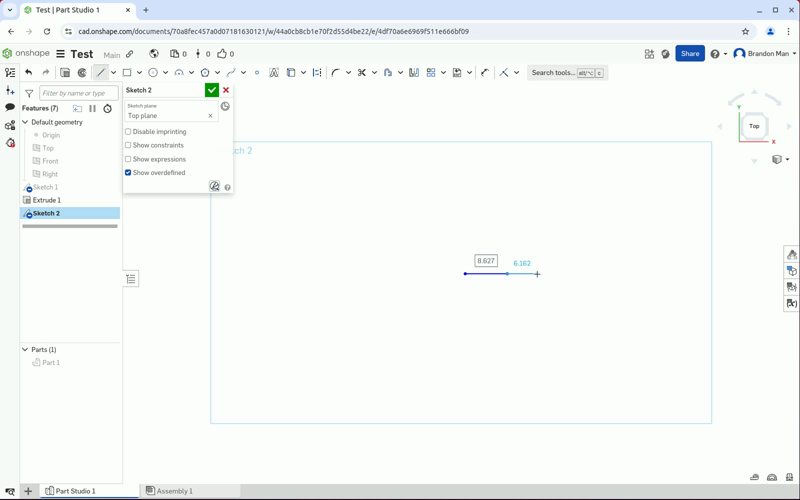
mouse_move(507, 217)
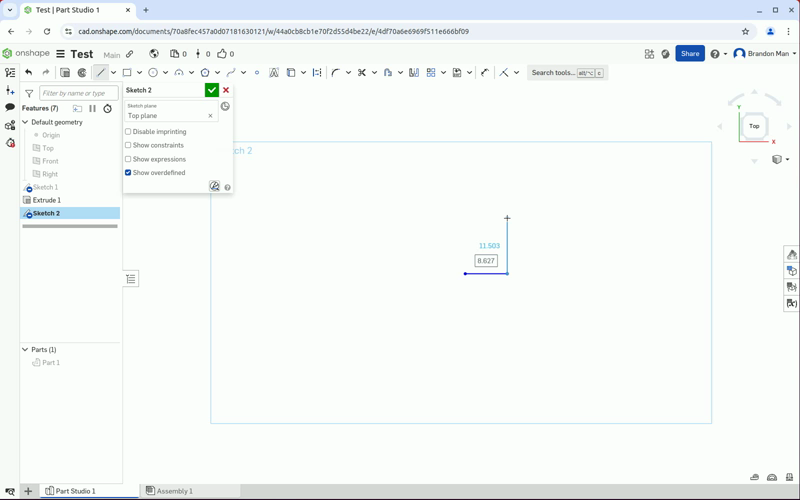
click(507, 217)
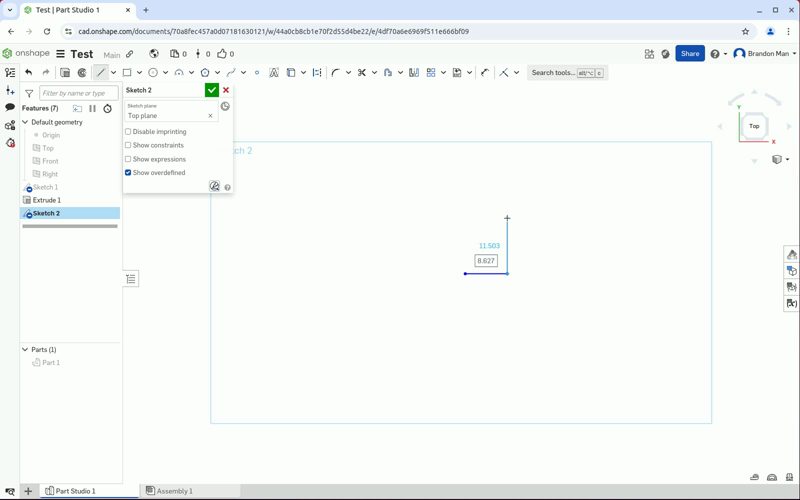
key_up(shift)
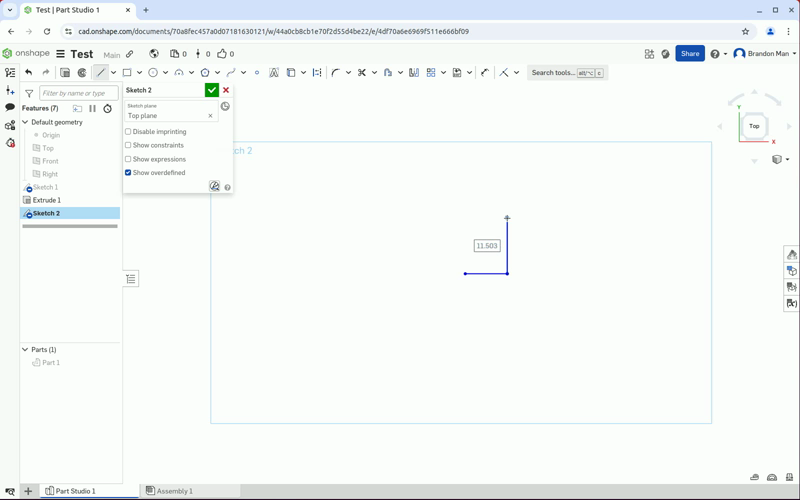
key_down(shift)
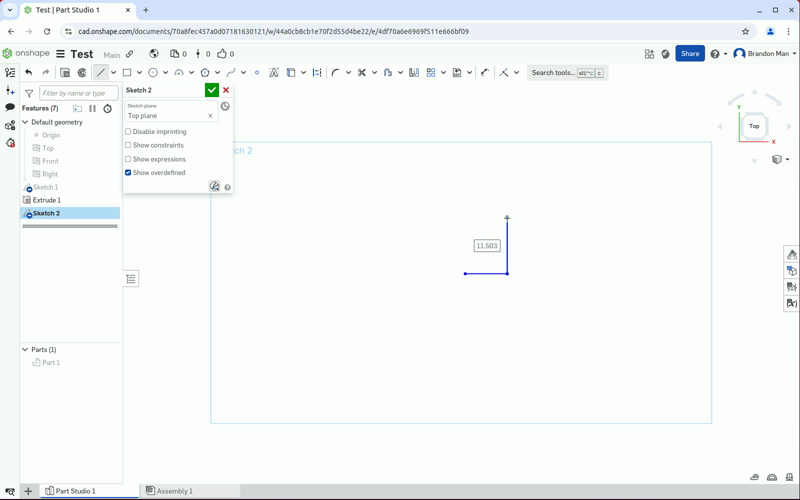
mouse_move(537, 217)
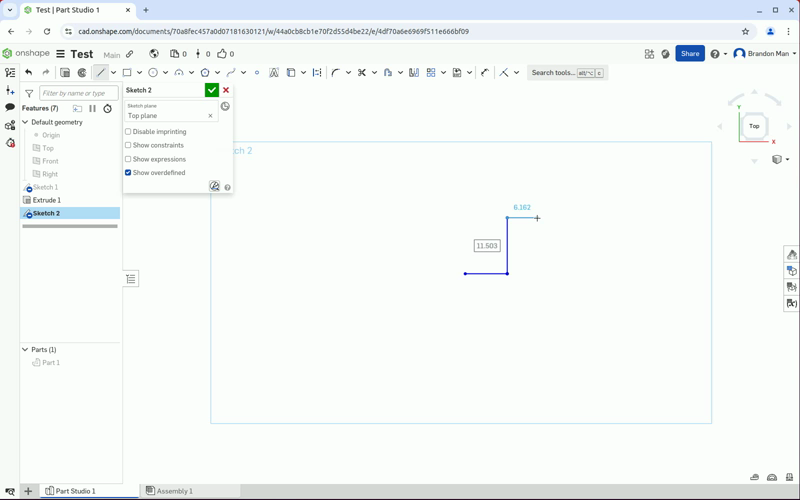
mouse_move(465, 217)
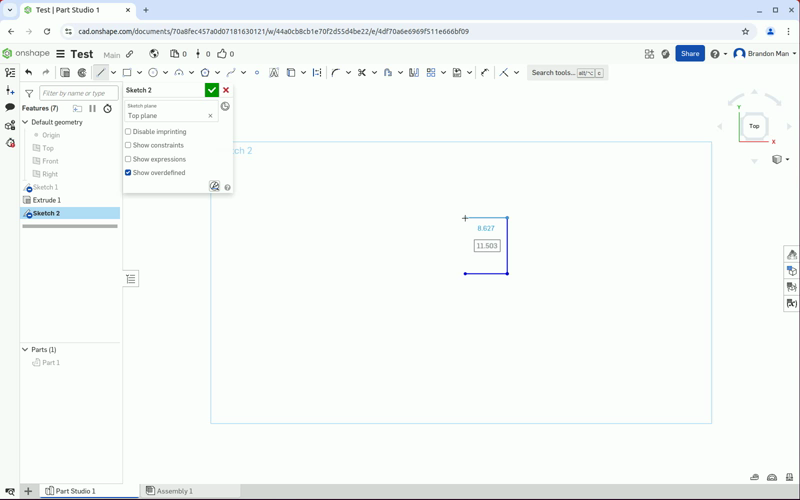
click(465, 217)
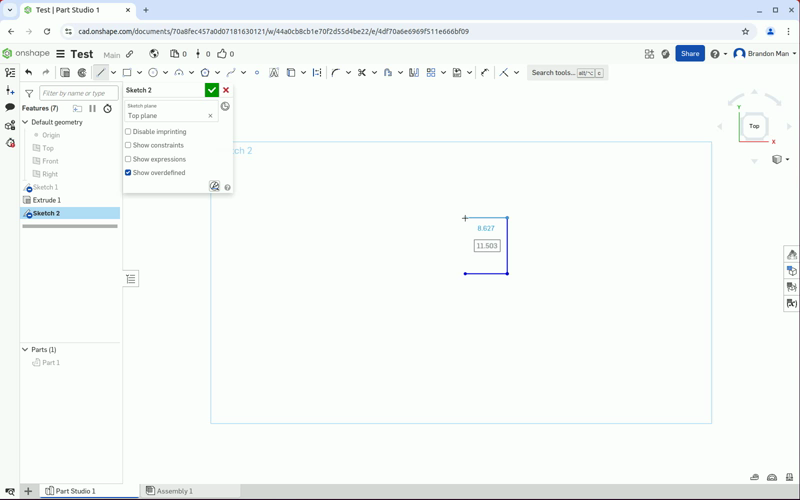
key_up(shift)
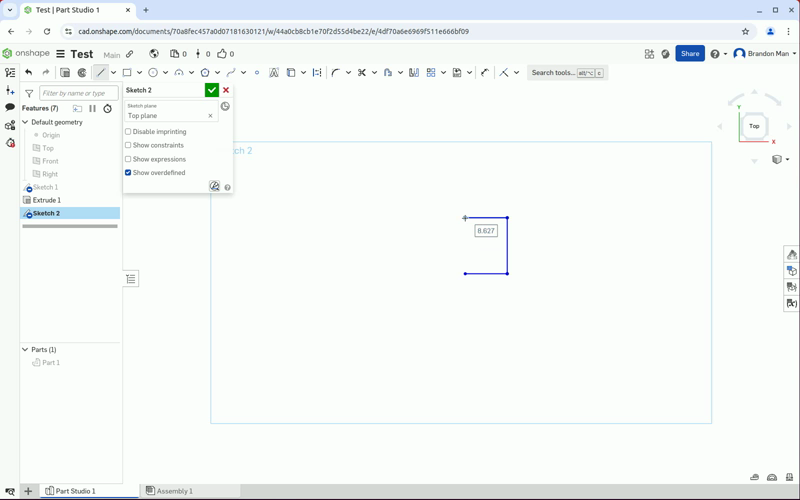
mouse_move(495, 217)
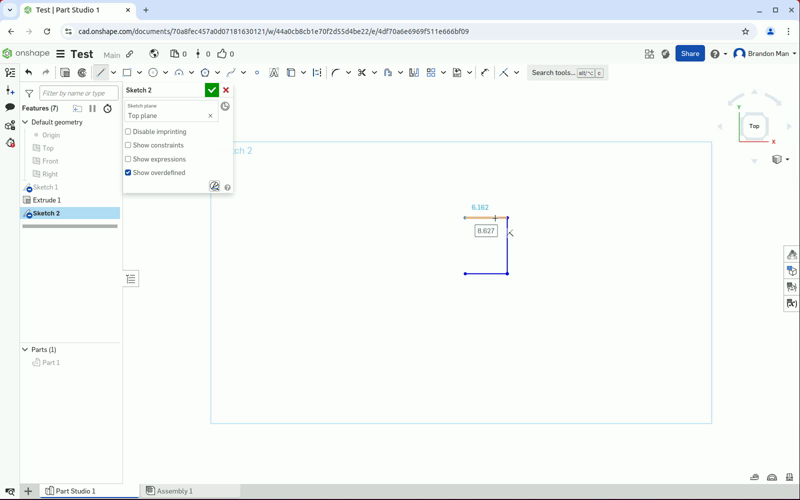
key_down(shift)
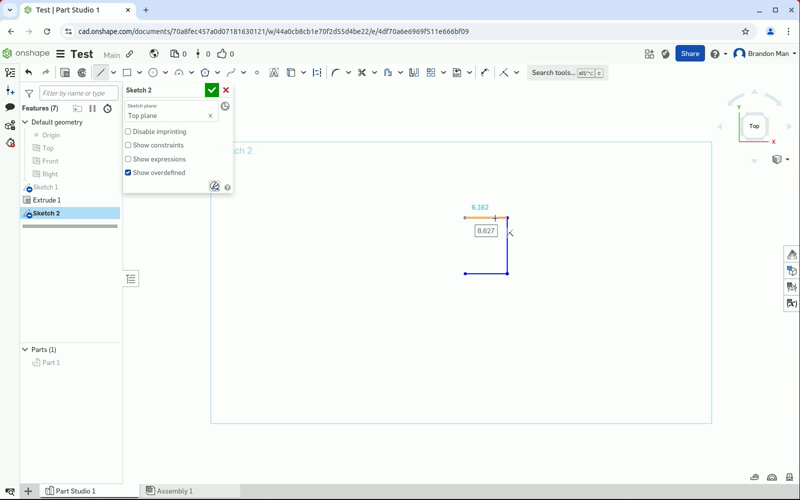
mouse_move(465, 273)
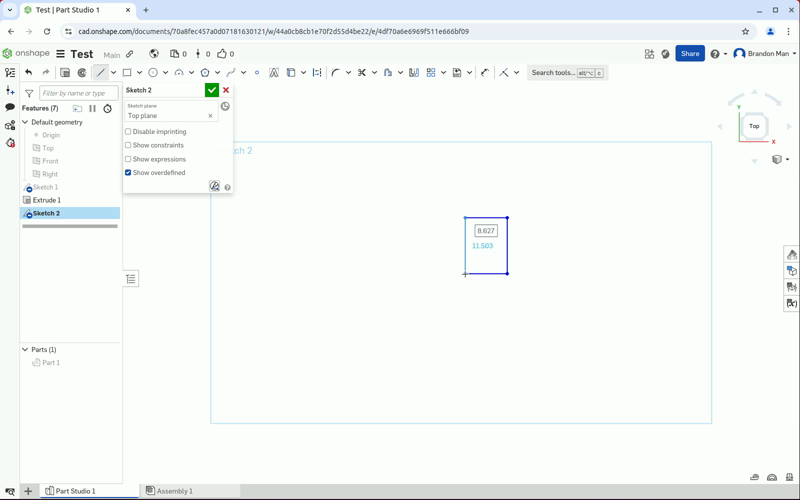
key_up(shift)
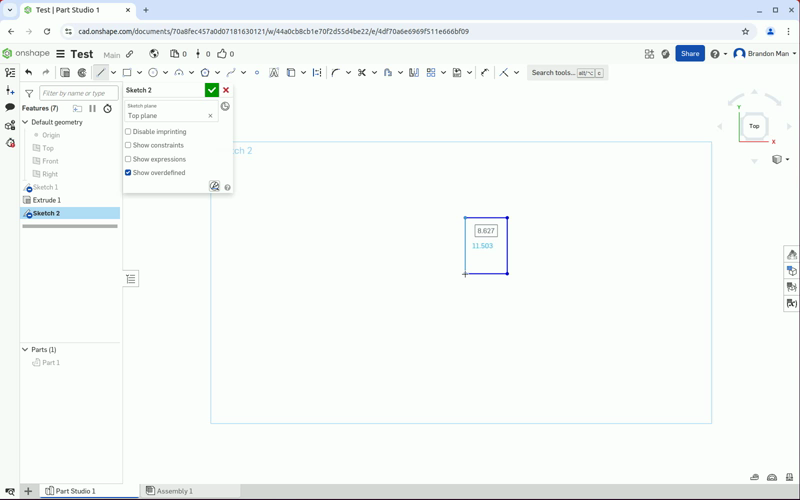
click(465, 273)
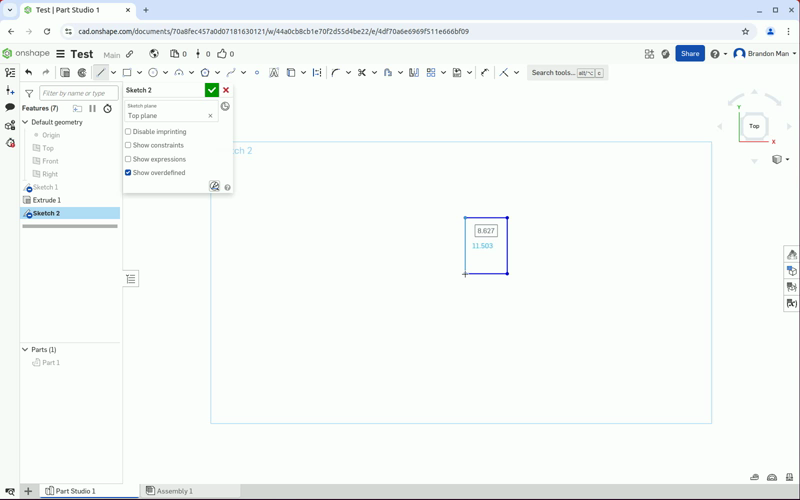
key(esc)
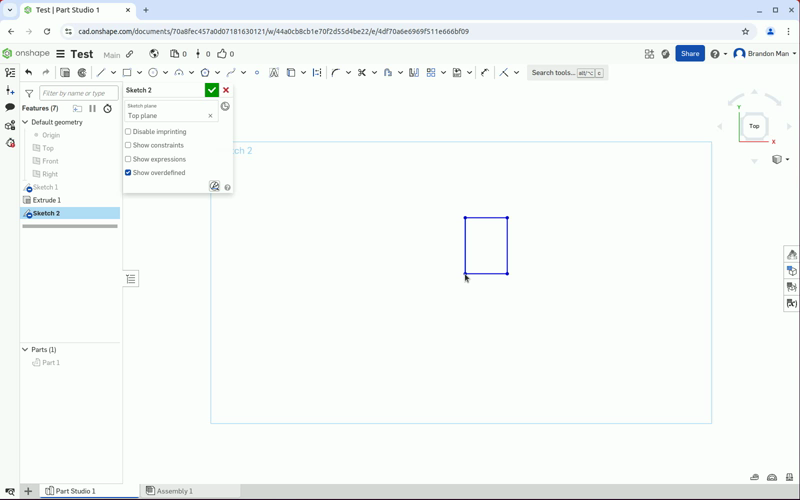
key(l)
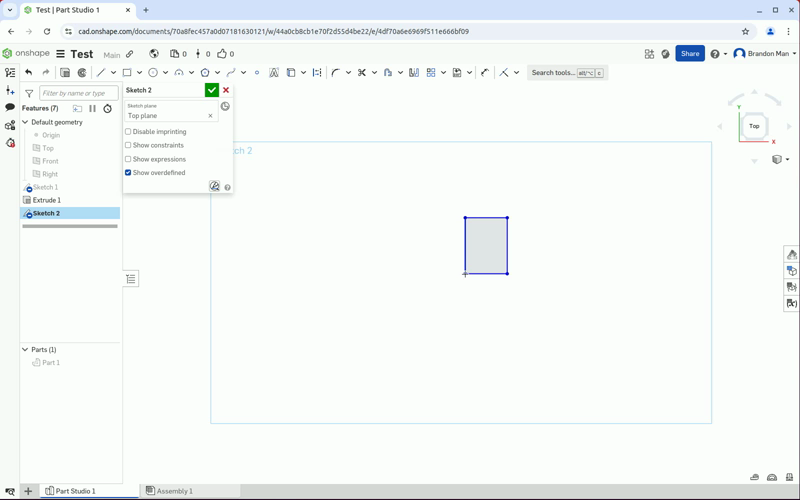
key_down(shift)
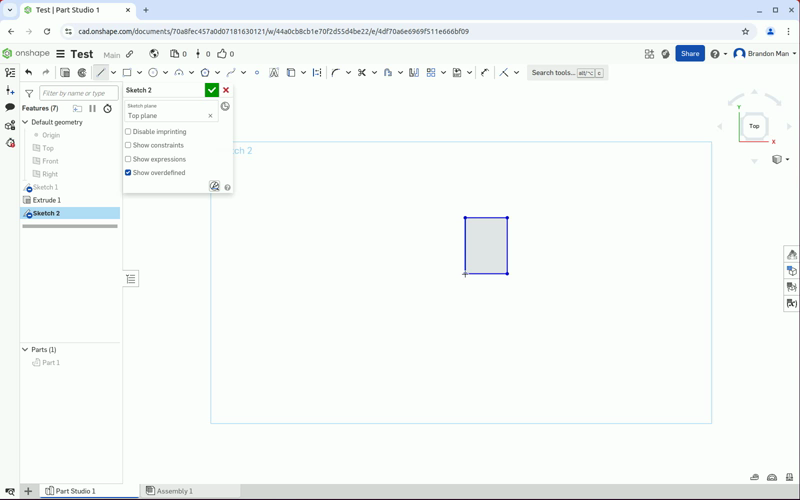
mouse_move(479, 266)
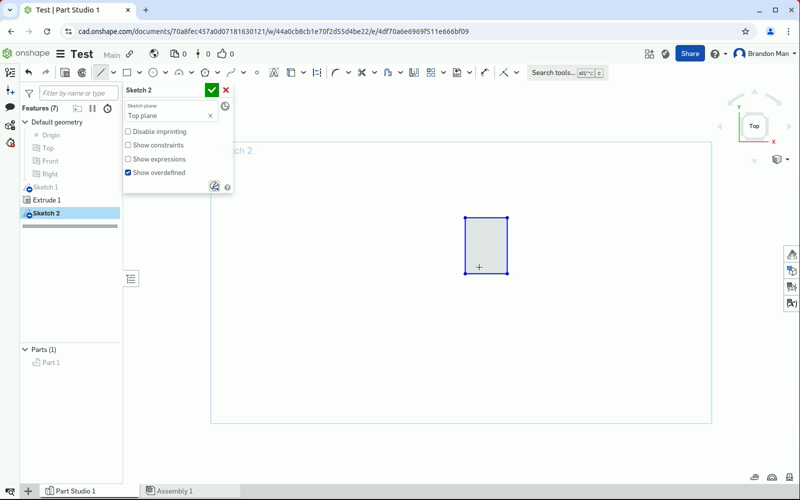
click(479, 266)
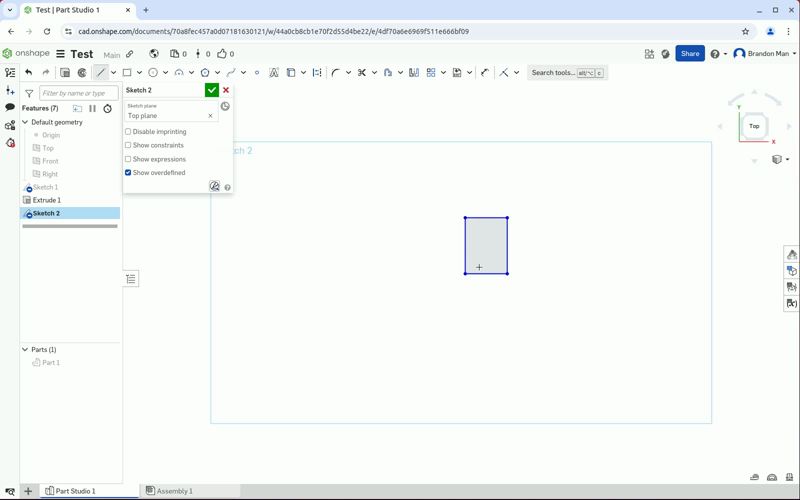
key_up(shift)
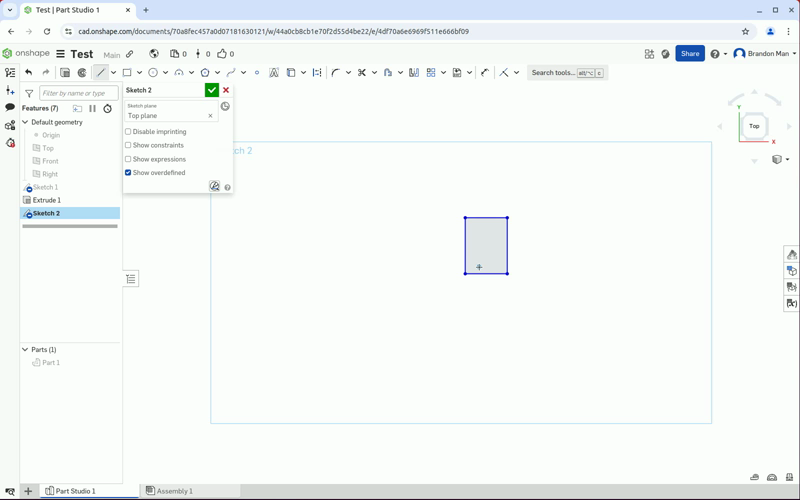
key_down(shift)
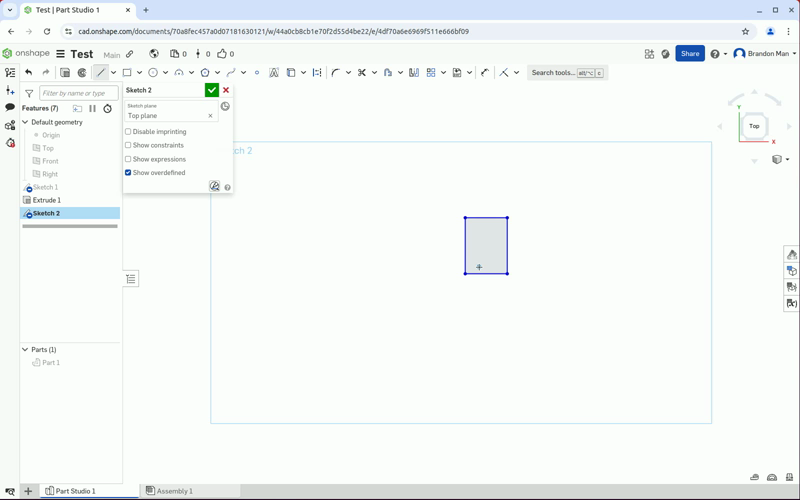
mouse_move(509, 266)
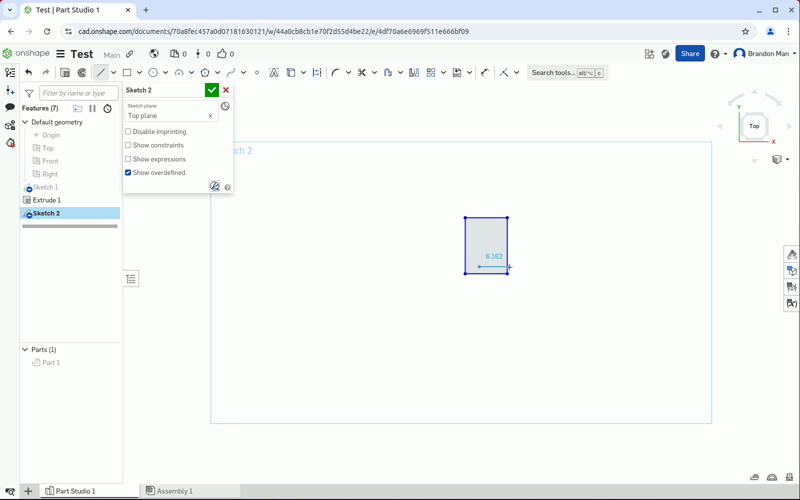
mouse_move(493, 266)
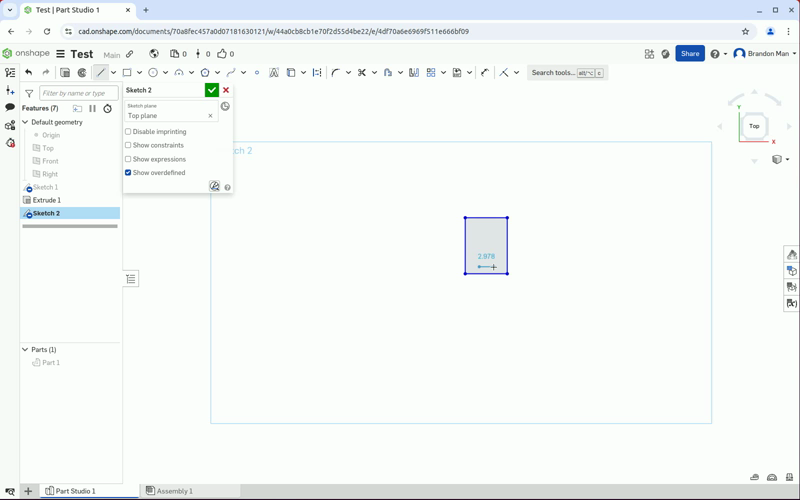
click(493, 266)
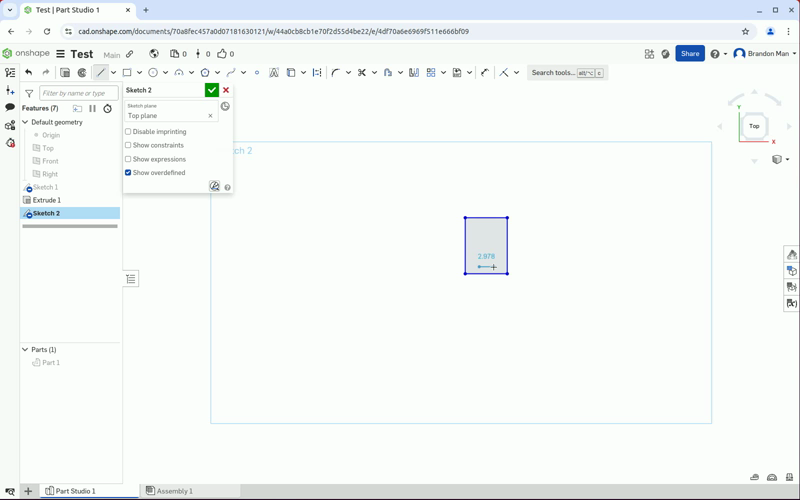
key_up(shift)
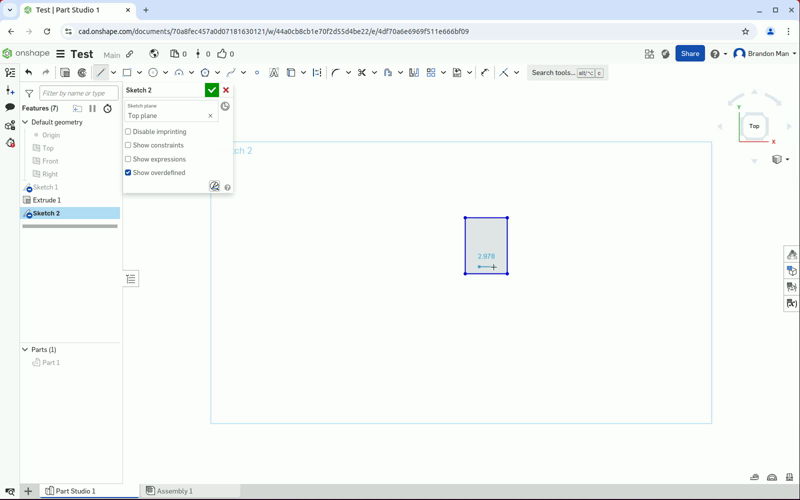
key_down(shift)
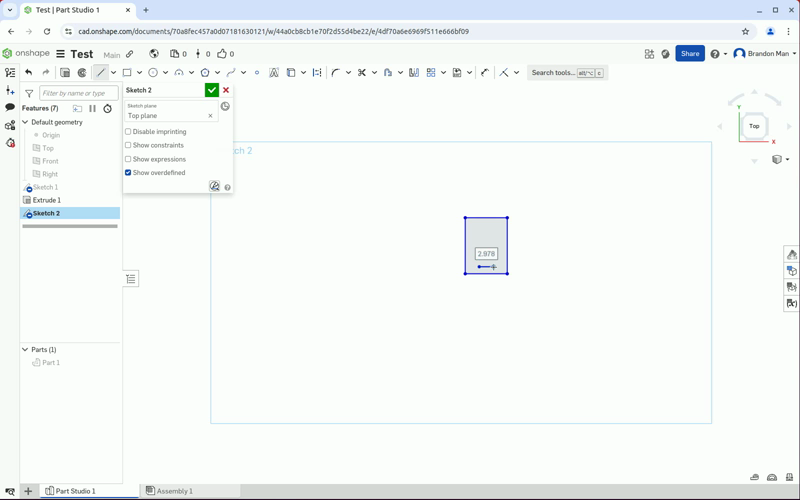
mouse_move(523, 266)
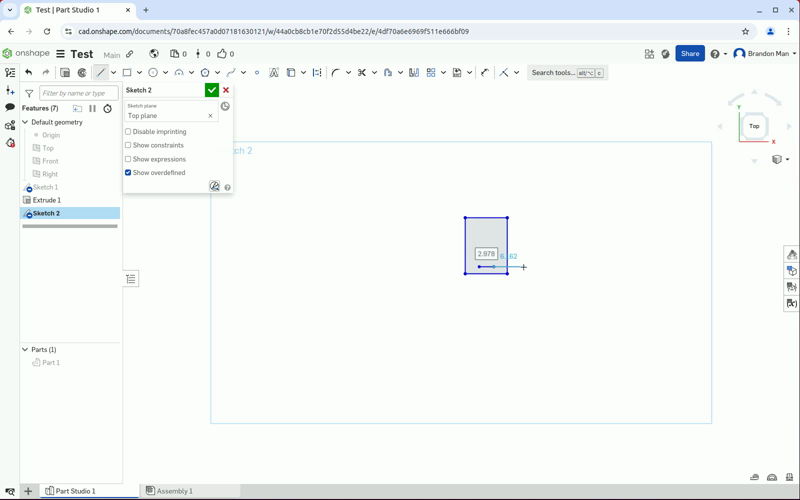
mouse_move(493, 231)
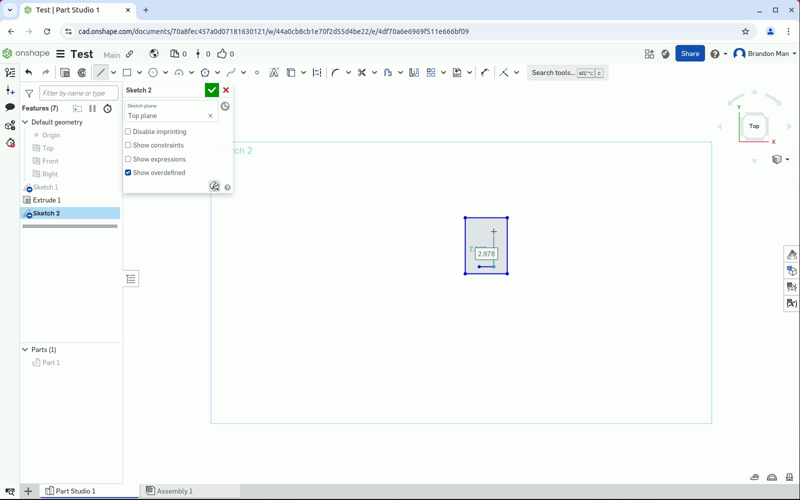
click(493, 231)
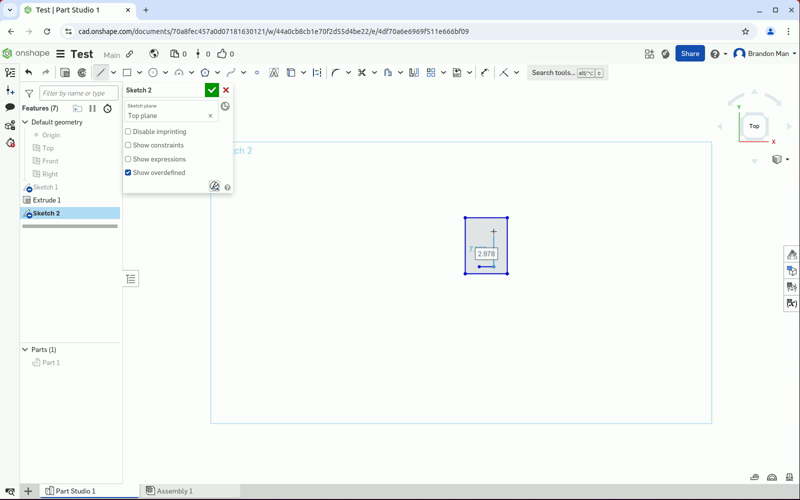
key_up(shift)
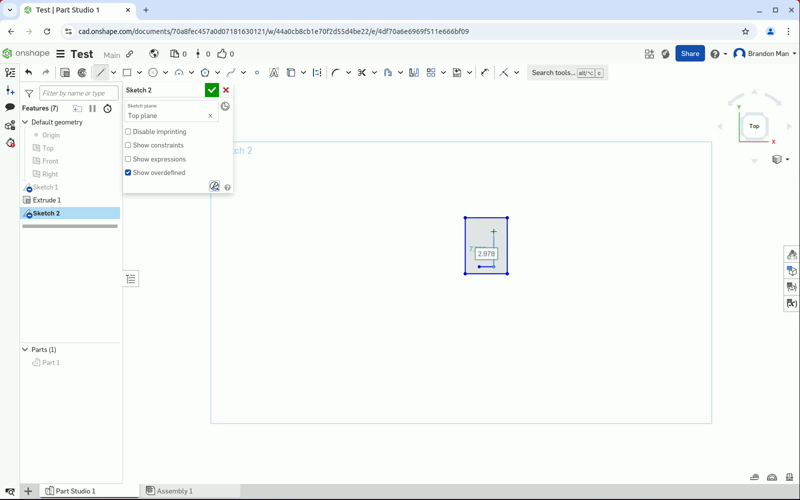
key_down(shift)
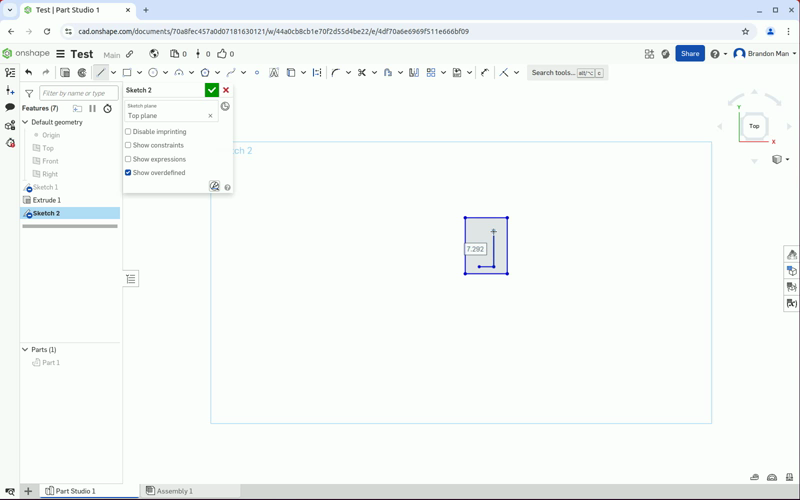
mouse_move(523, 231)
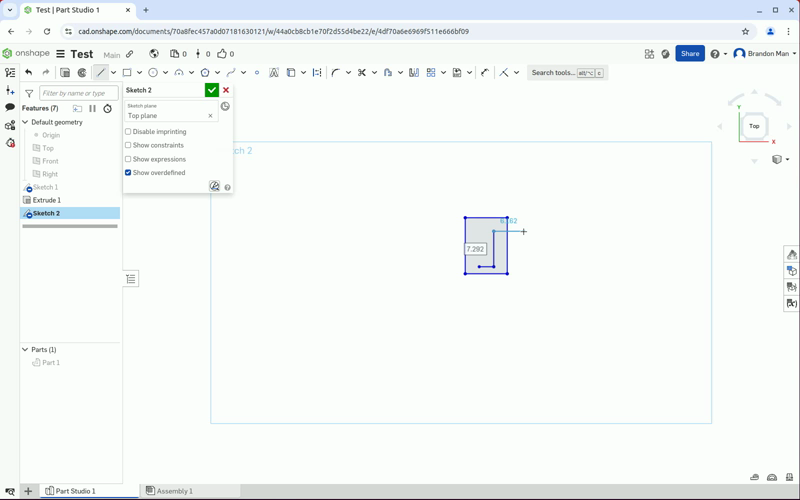
mouse_move(479, 231)
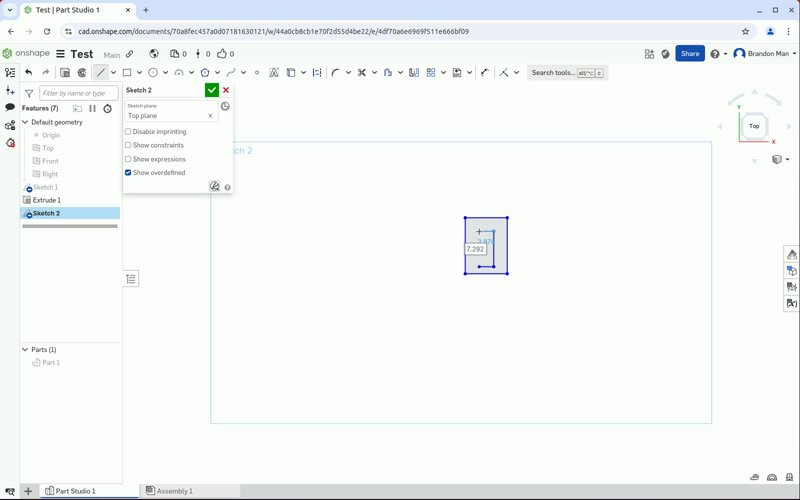
click(479, 231)
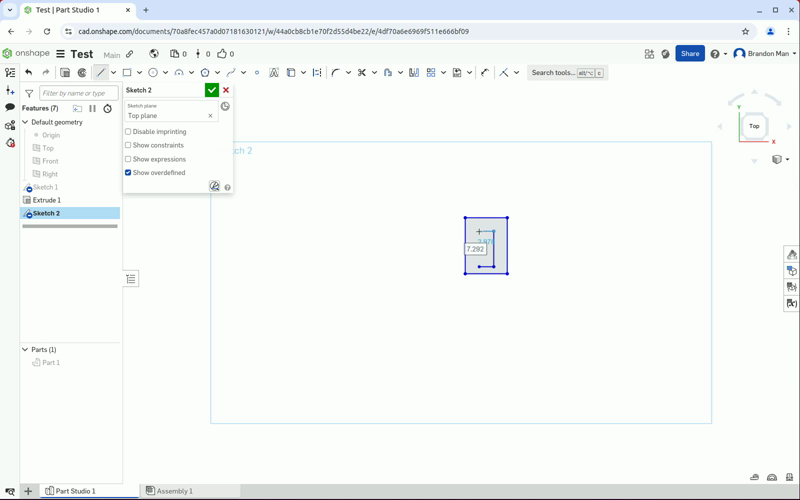
key_up(shift)
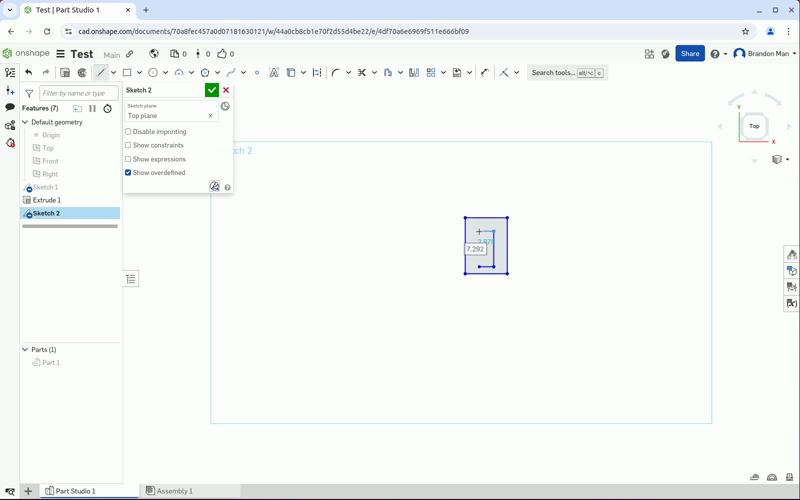
mouse_move(509, 231)
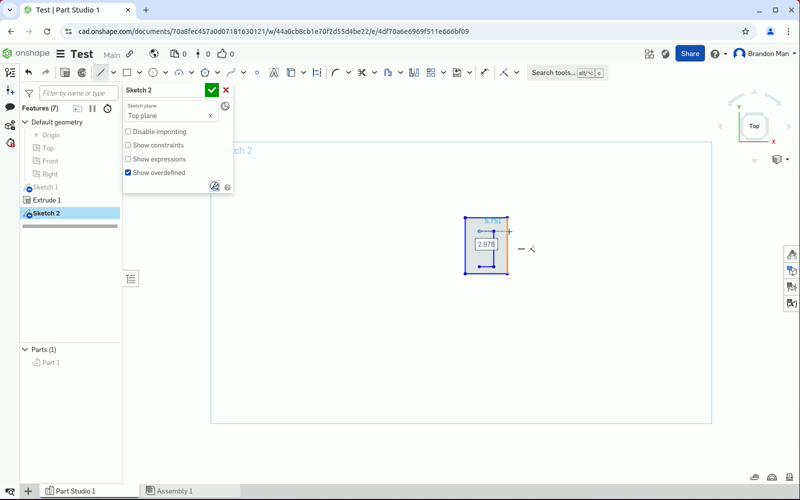
key_down(shift)
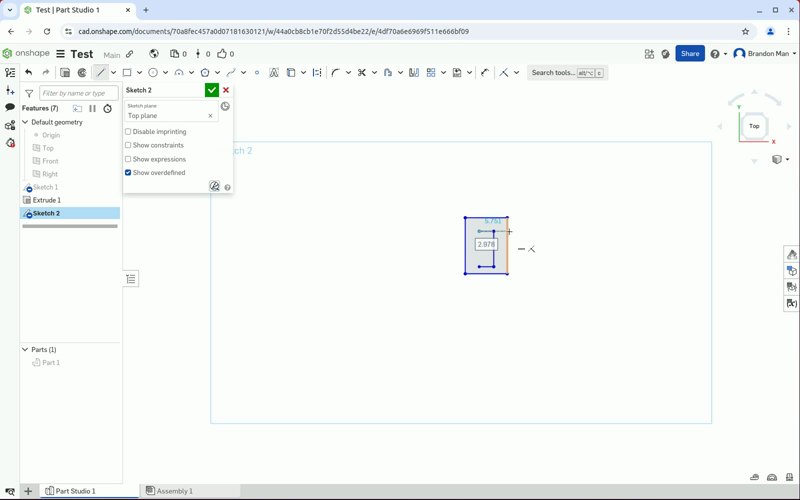
mouse_move(479, 266)
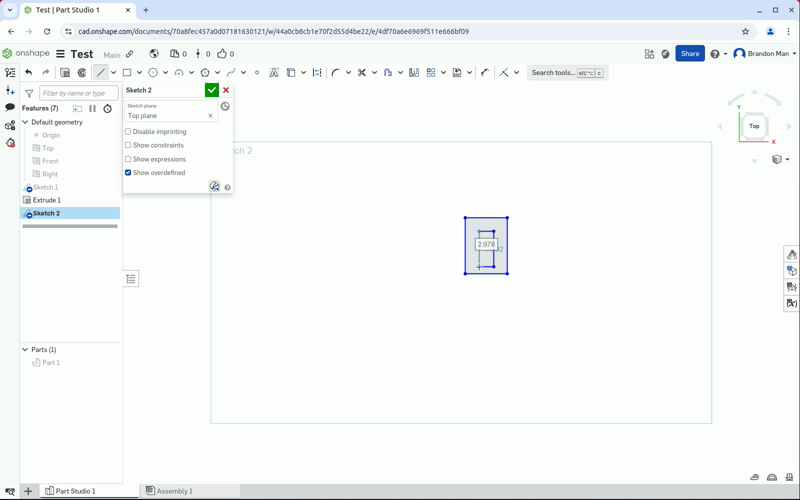
key_up(shift)
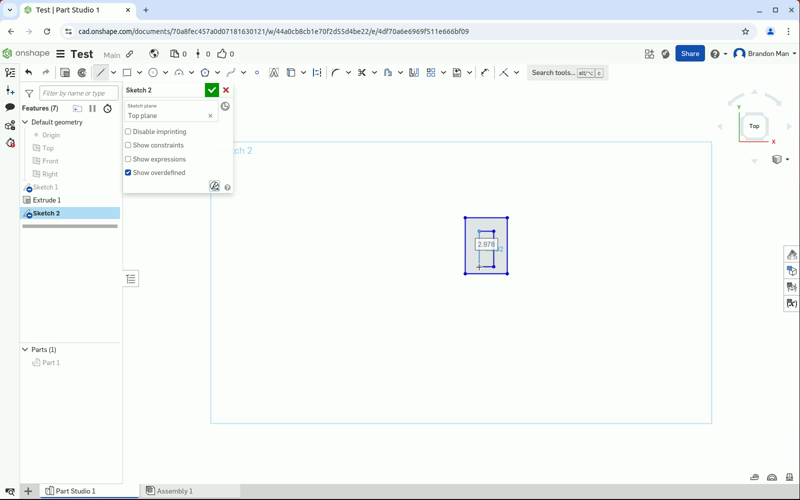
click(479, 266)
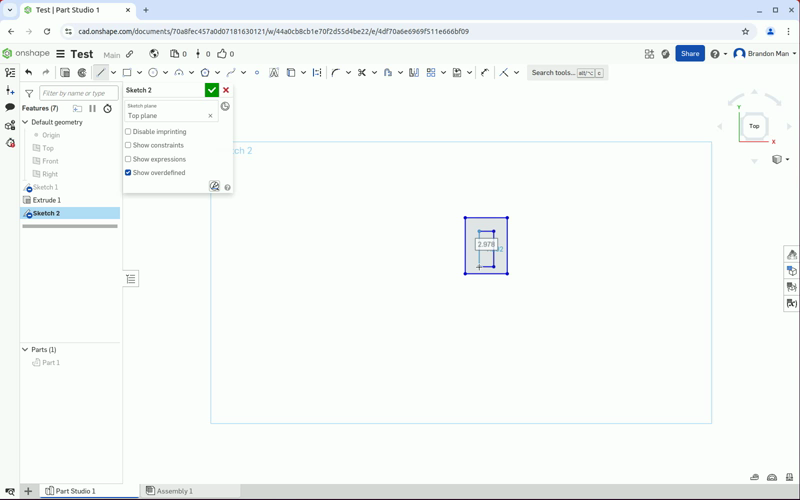
key(esc)
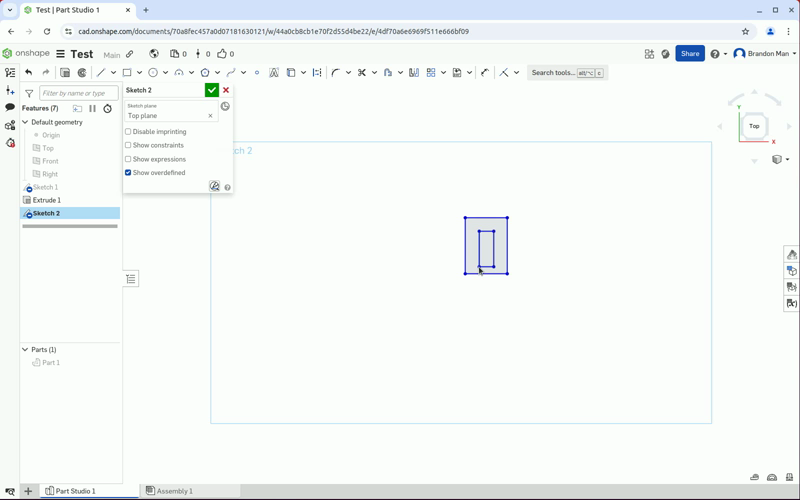
mouse_move(504, 235)
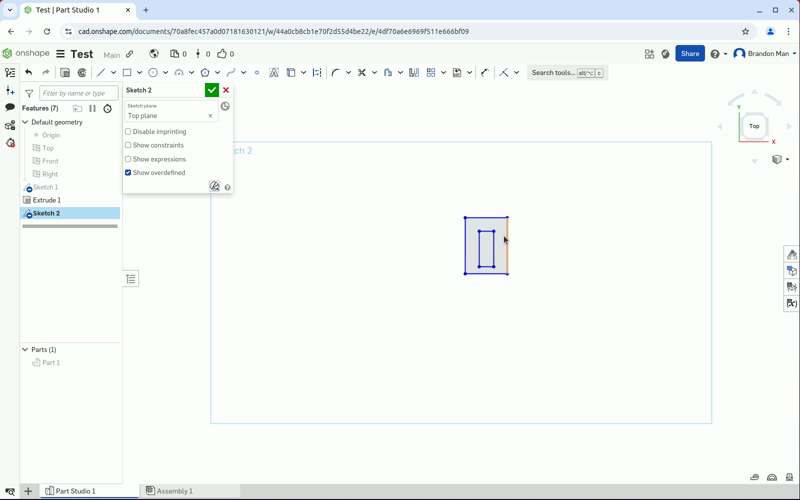
click(504, 235)
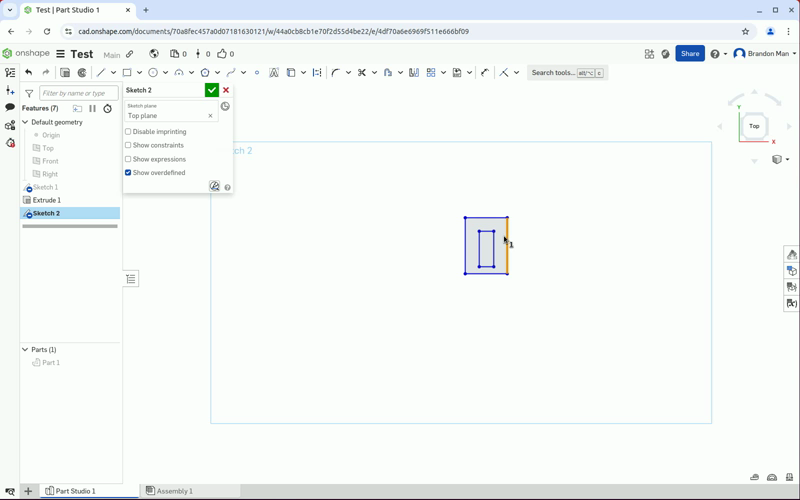
mouse_move(73, 352)
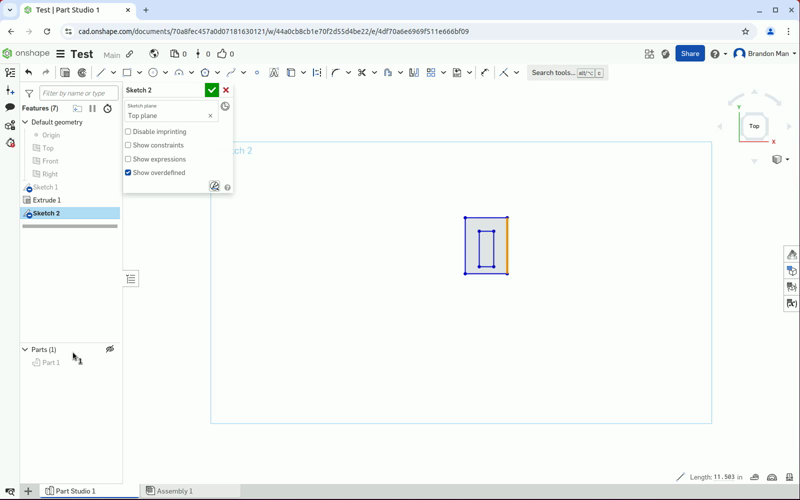
key(shift+y)
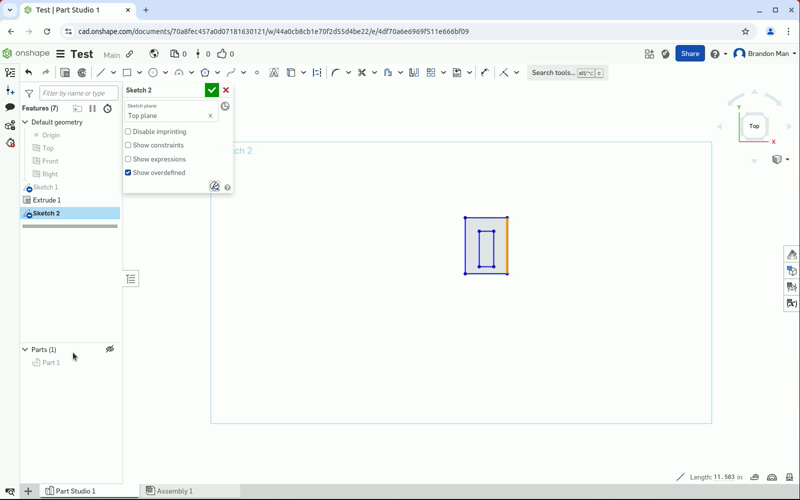
key(shift+e)
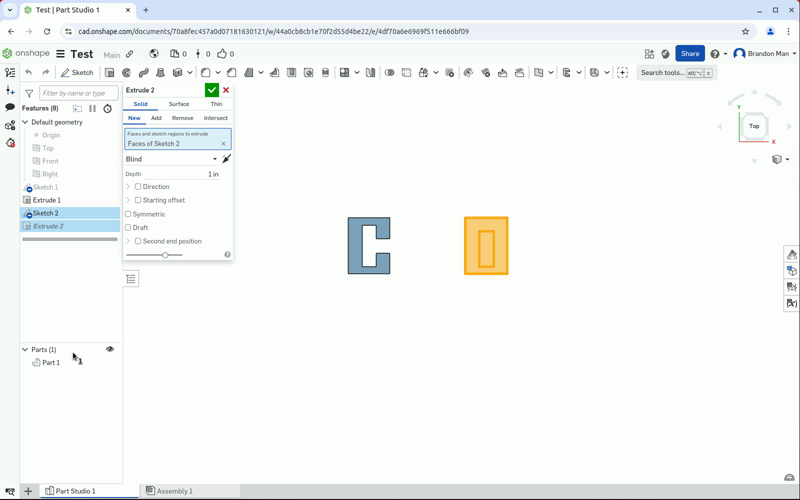
mouse_move(143, 106)
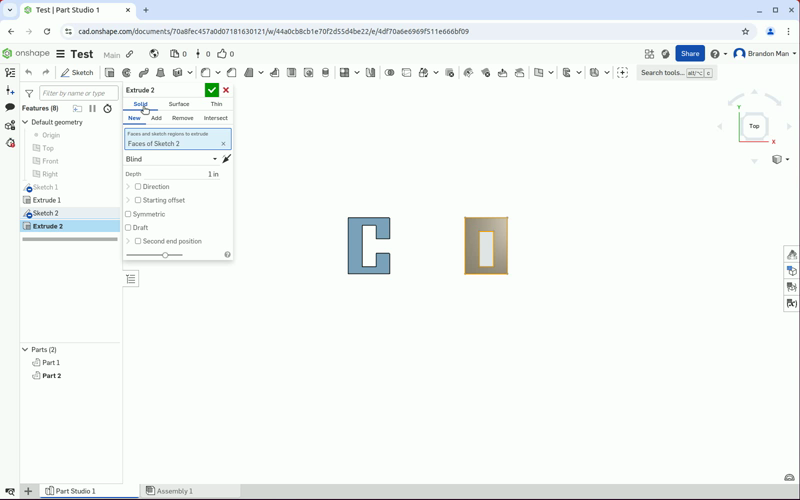
click(143, 106)
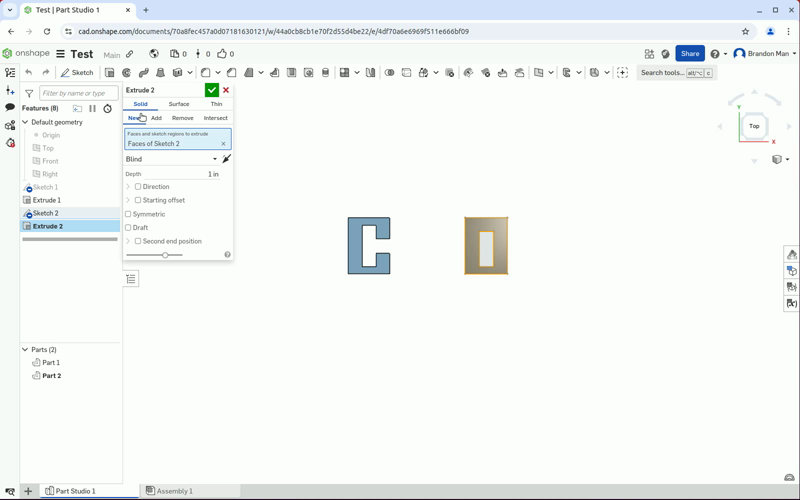
mouse_move(137, 120)
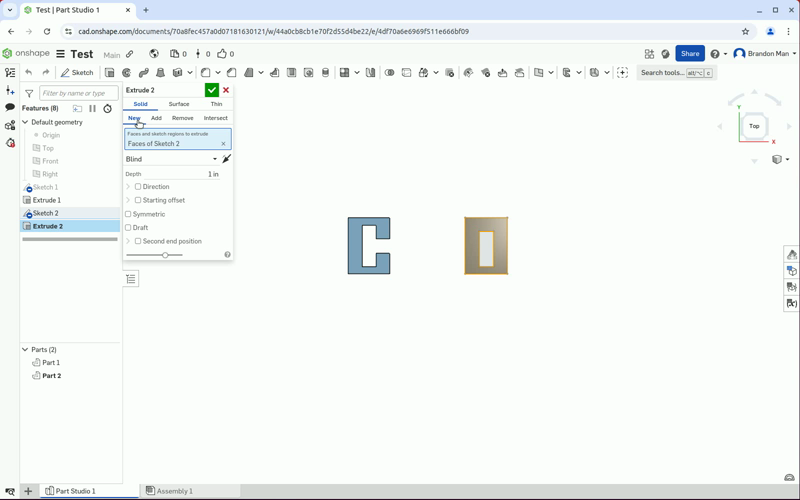
click(137, 120)
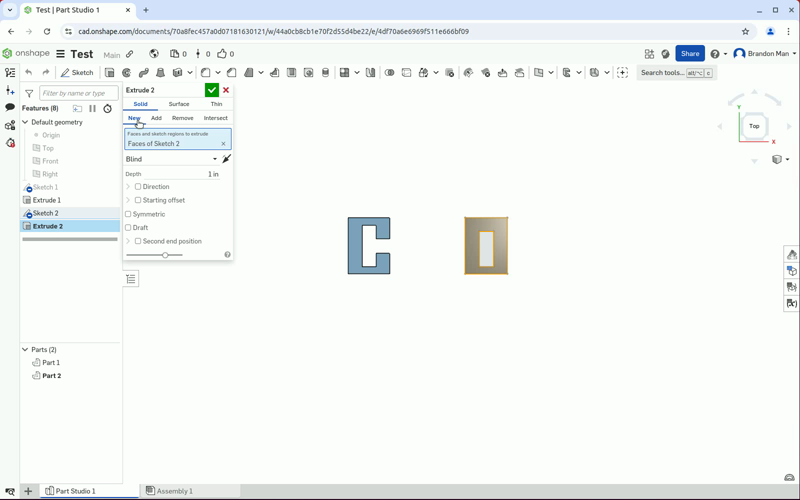
key(tab, 4)
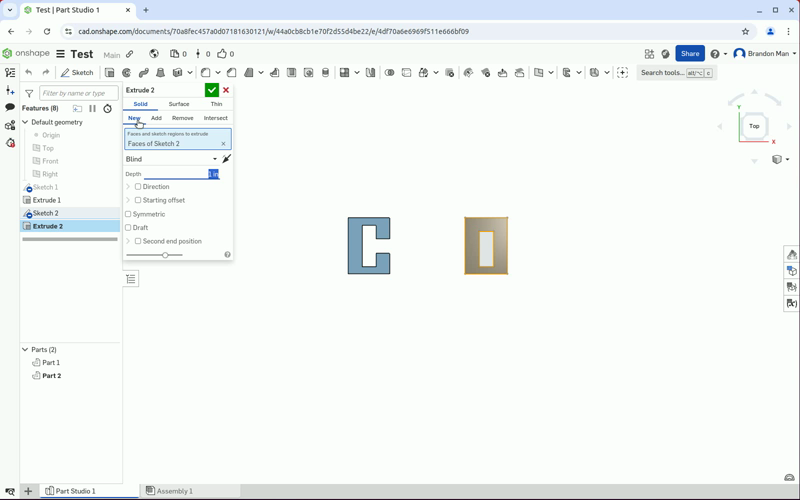
text(2.889)
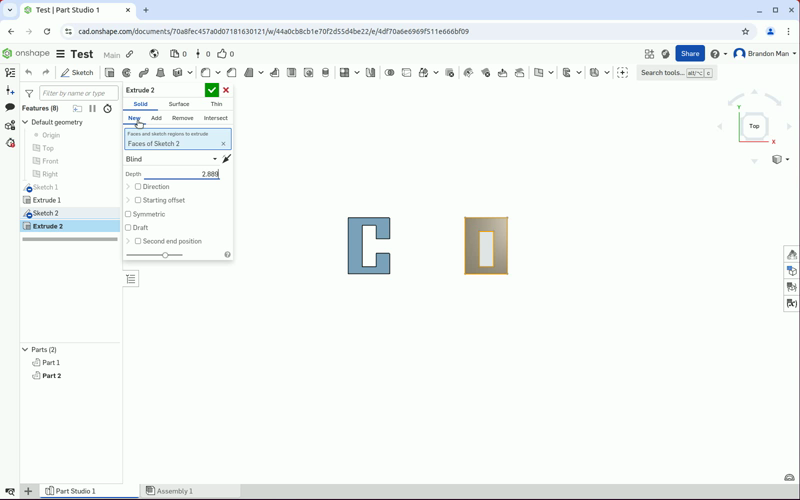
key(enter)
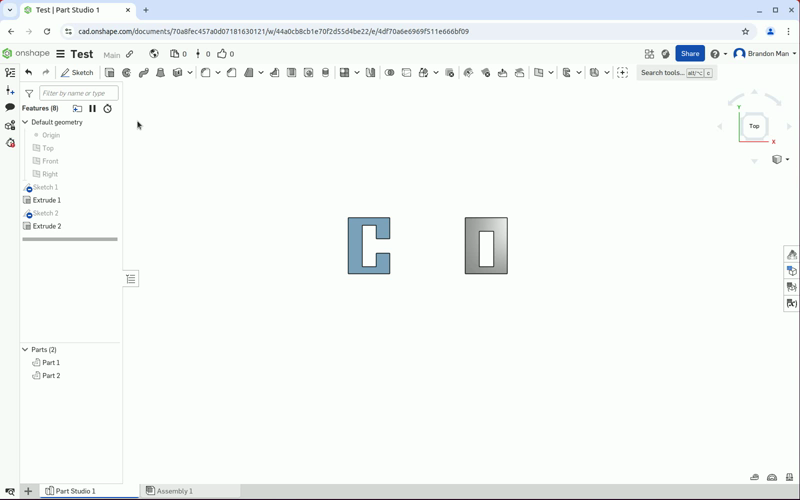
key(shift+h)
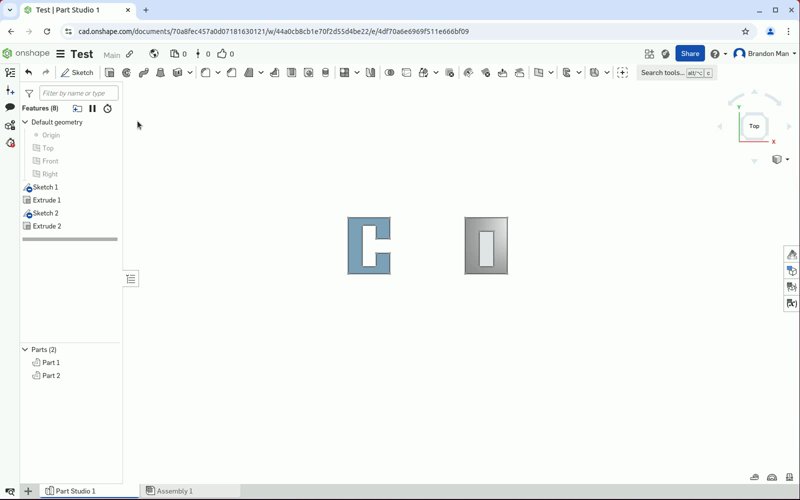
key(shift+h)
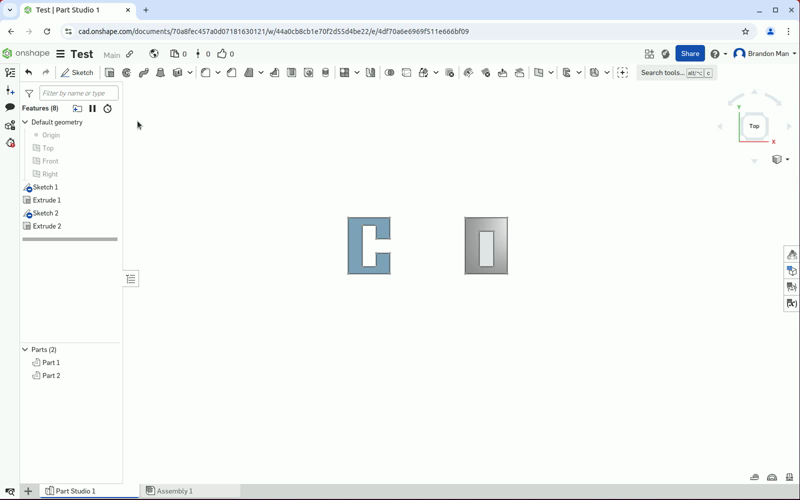
key(shift+7)
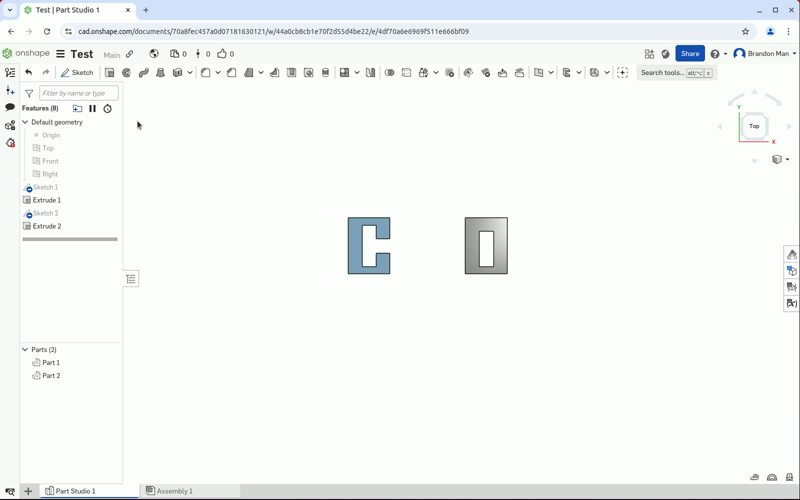
key(up, 3)
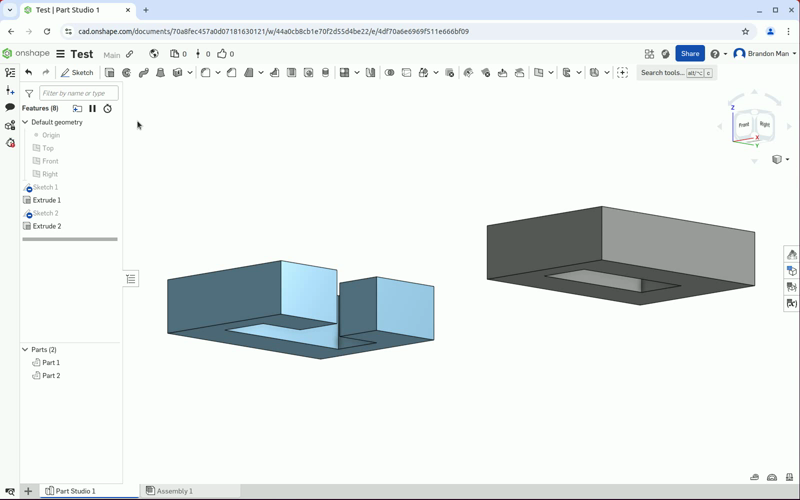
key(left, 3)
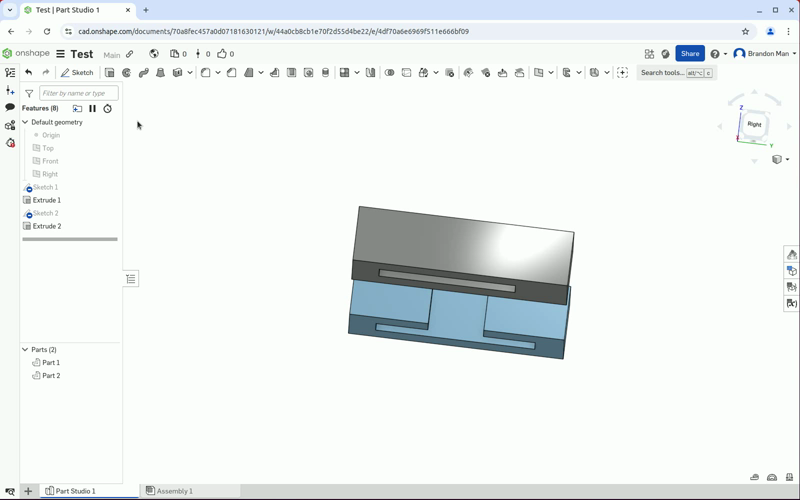
key(right, 3)
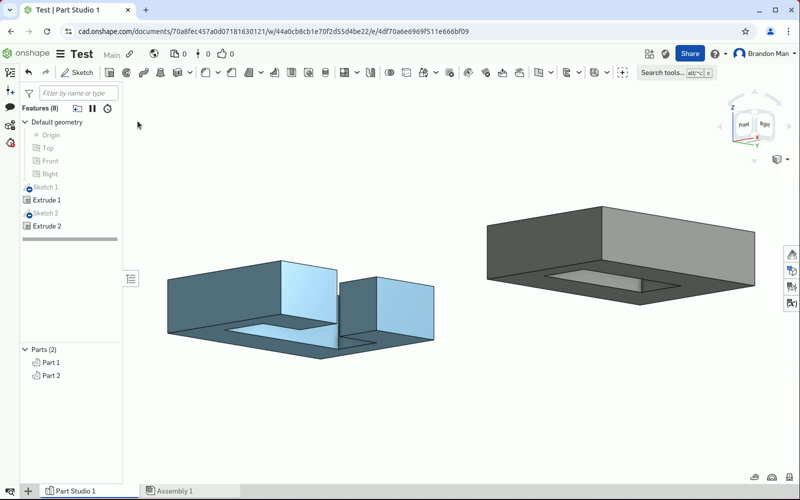
key(down, 3)
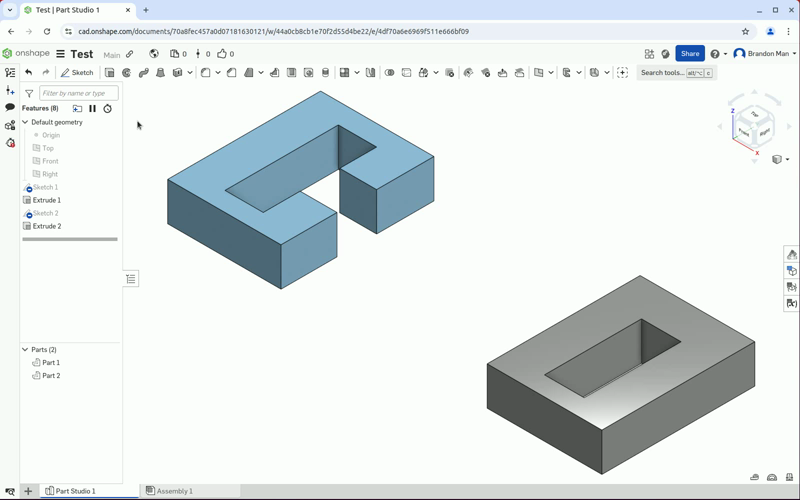
mouse_move(73, 189)
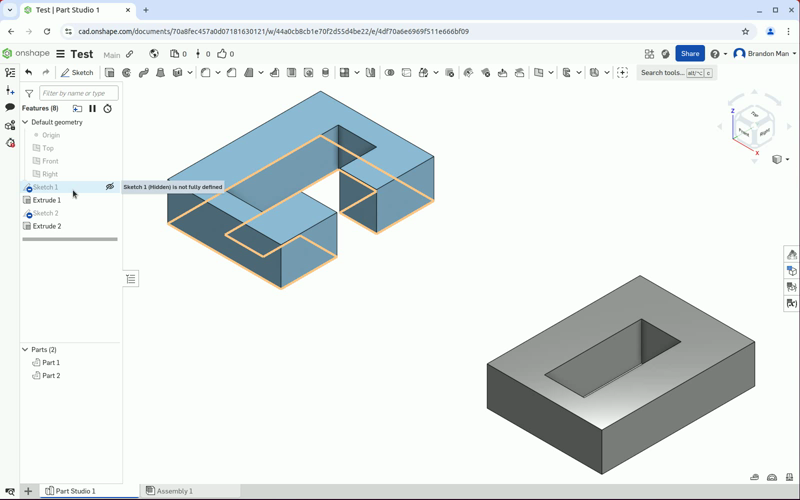
click(73, 189)